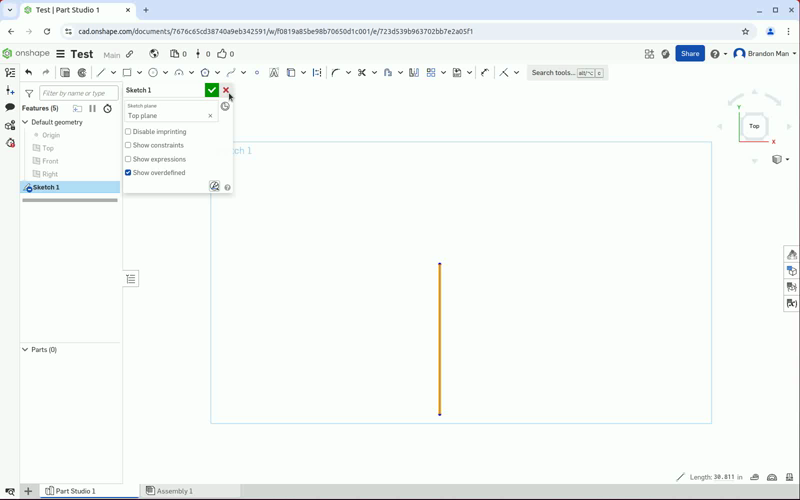
key(shift+h)
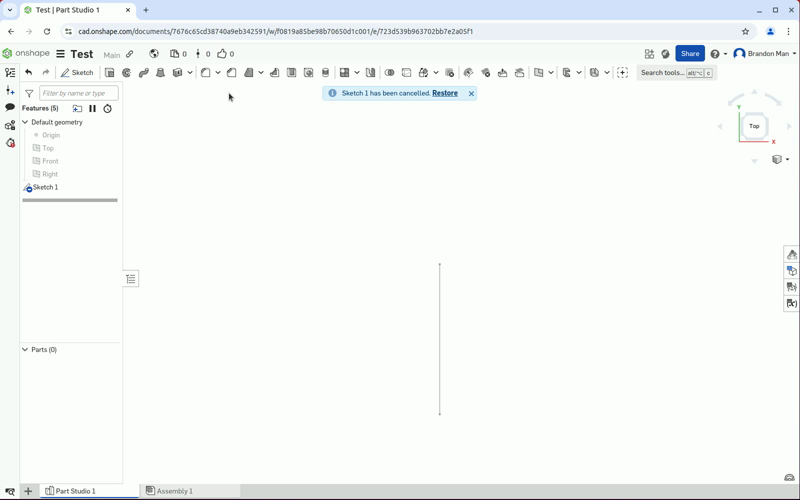
mouse_move(73, 352)
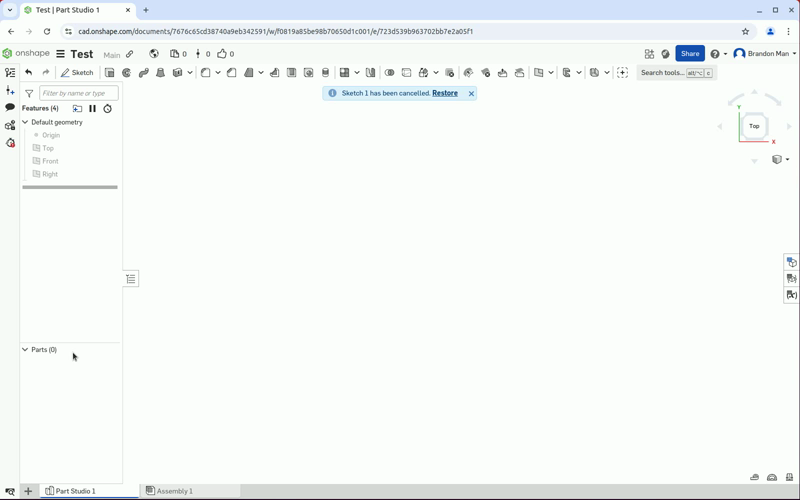
key(y)
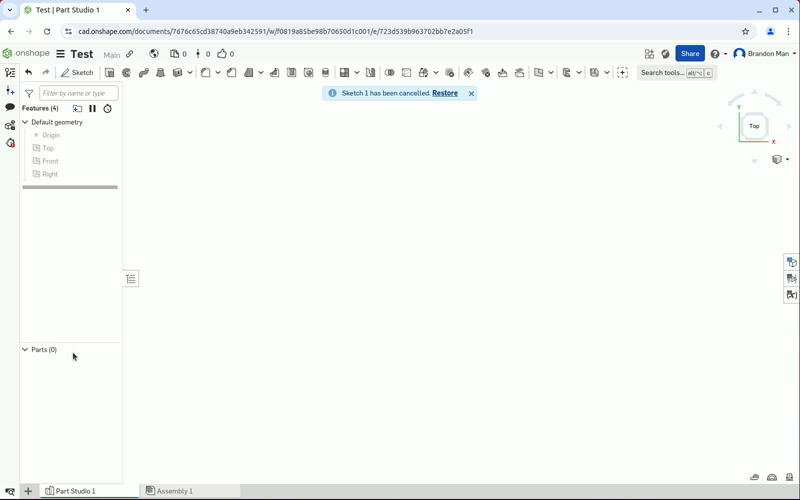
key(shift+p)
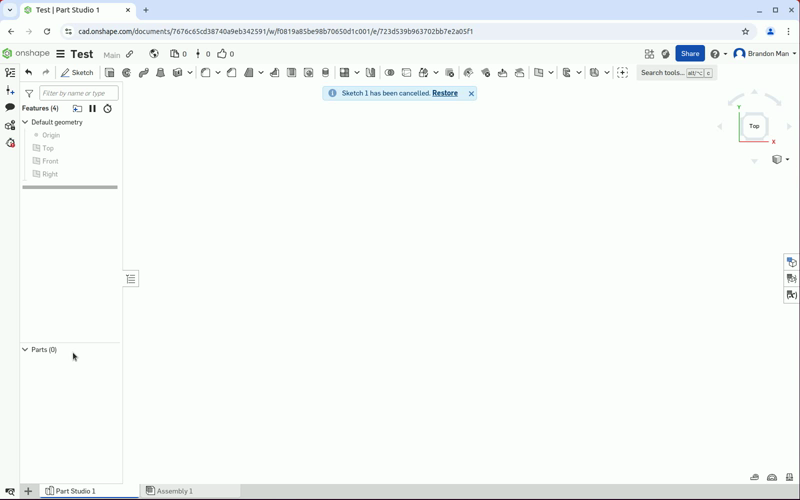
key(space)
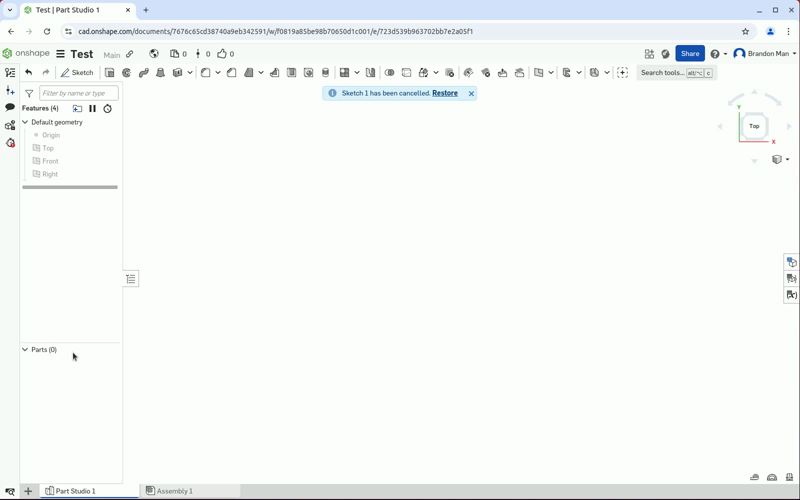
key_down(shift)
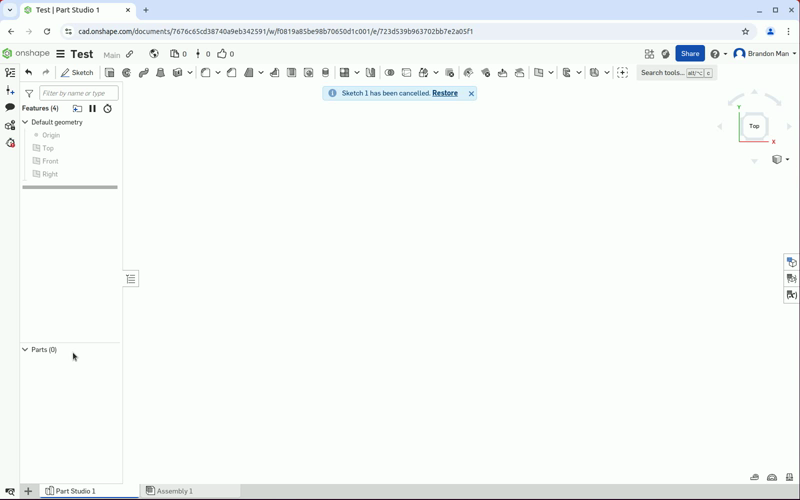
key(up)
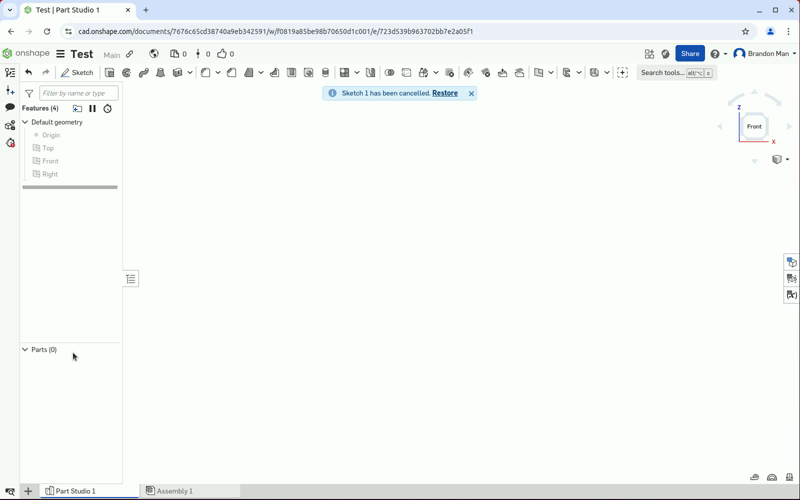
key_up(shift)
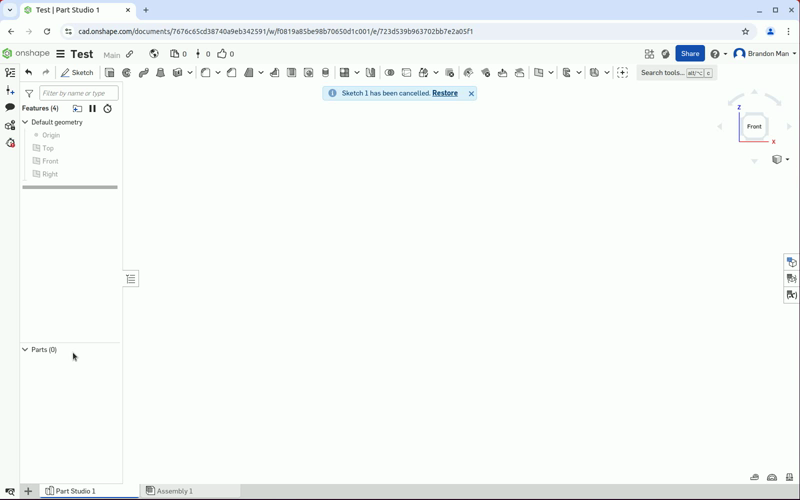
mouse_move(73, 352)
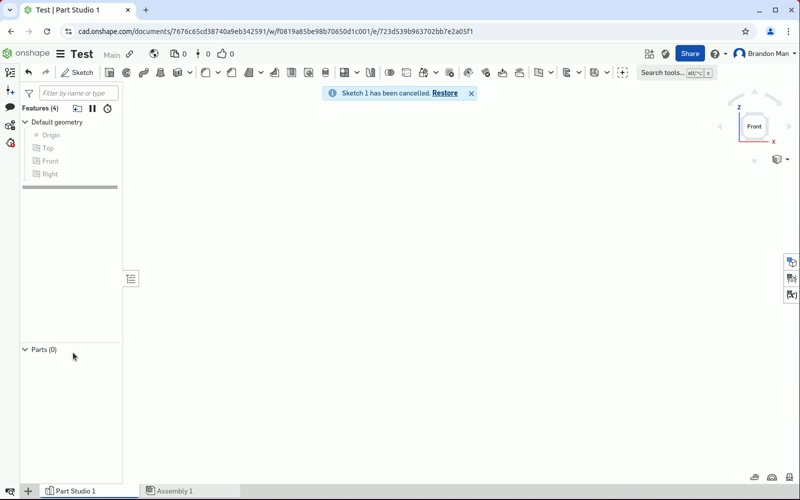
key(shift+y)
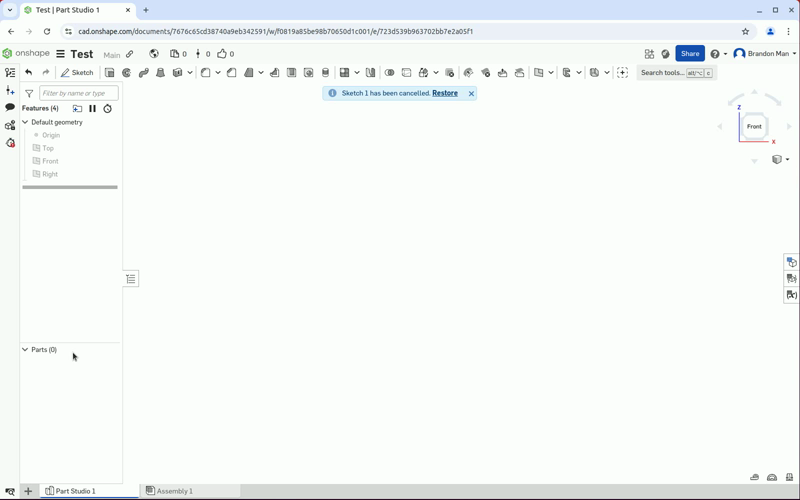
key(shift+s)
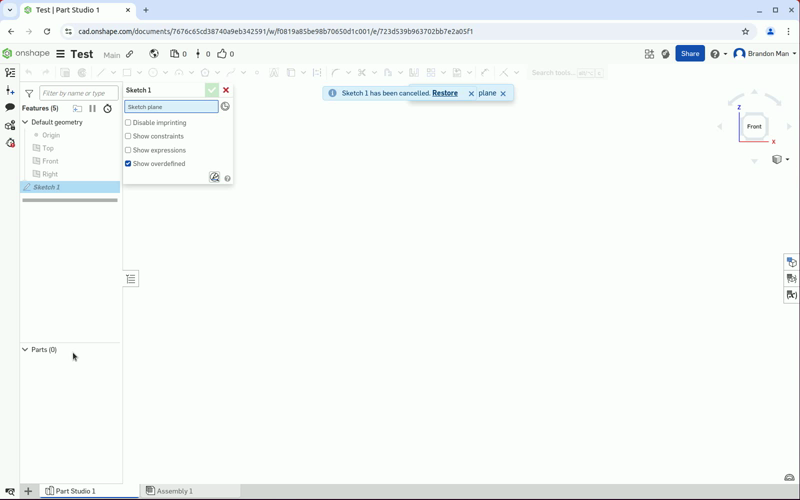
mouse_move(73, 163)
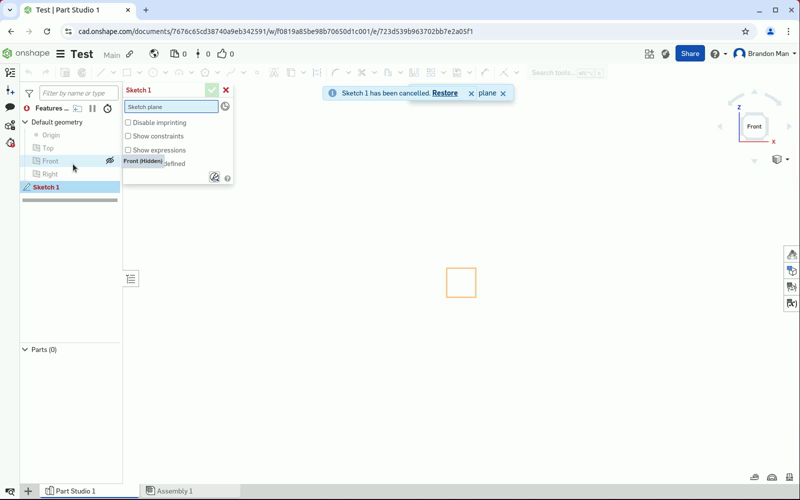
click(73, 163)
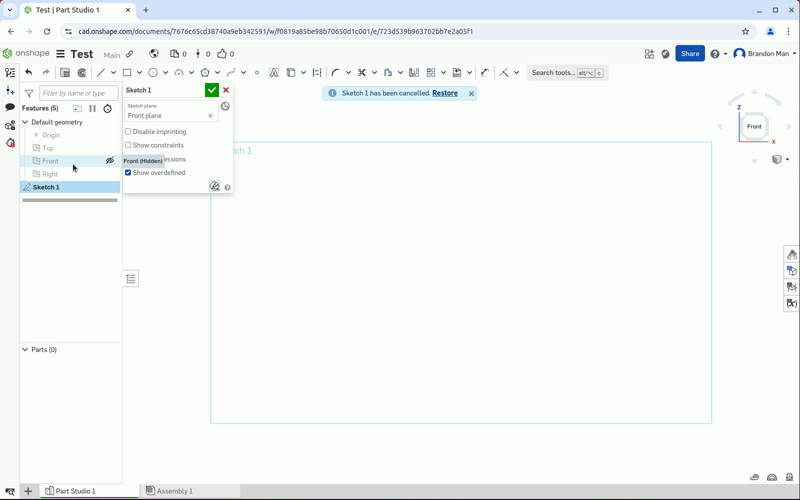
mouse_move(73, 352)
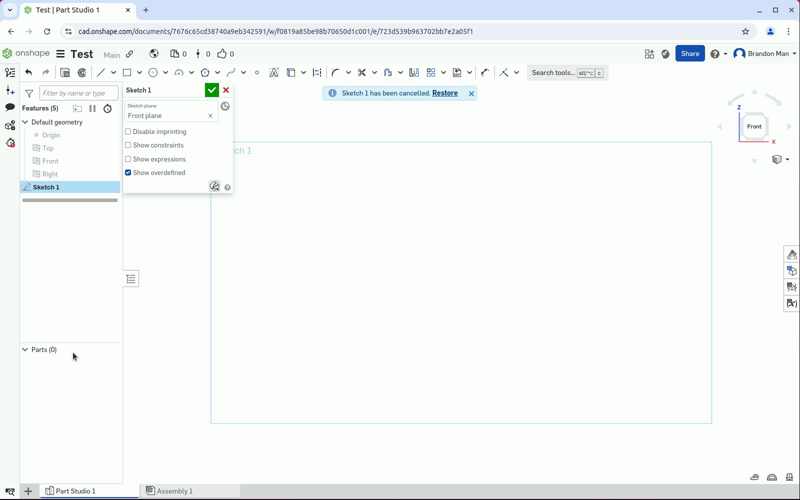
key(y)
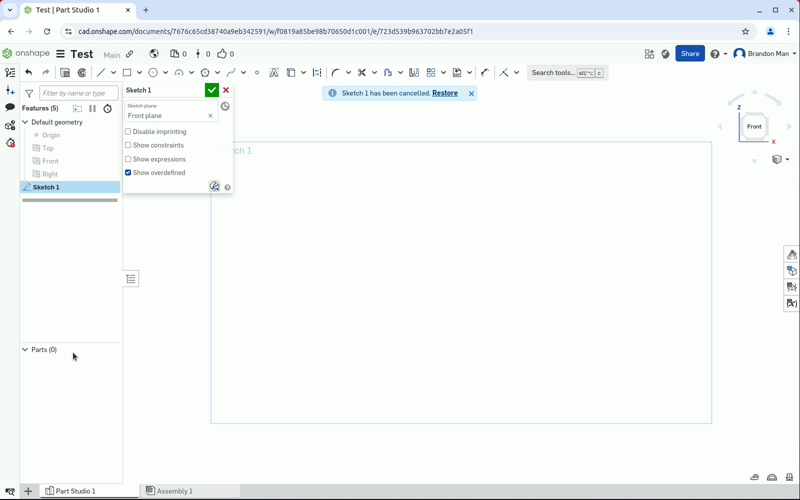
key(l)
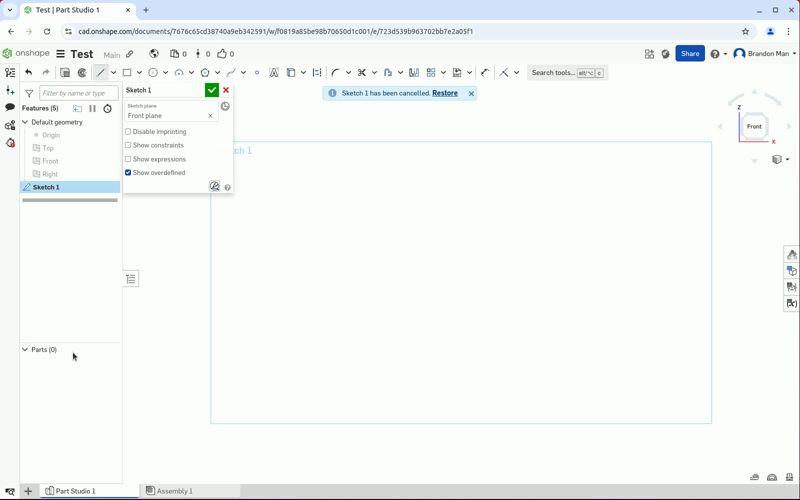
key_down(shift)
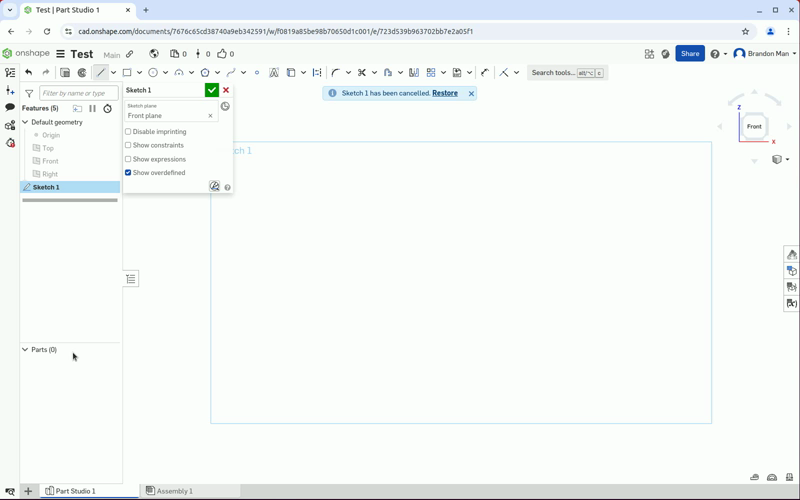
mouse_move(348, 355)
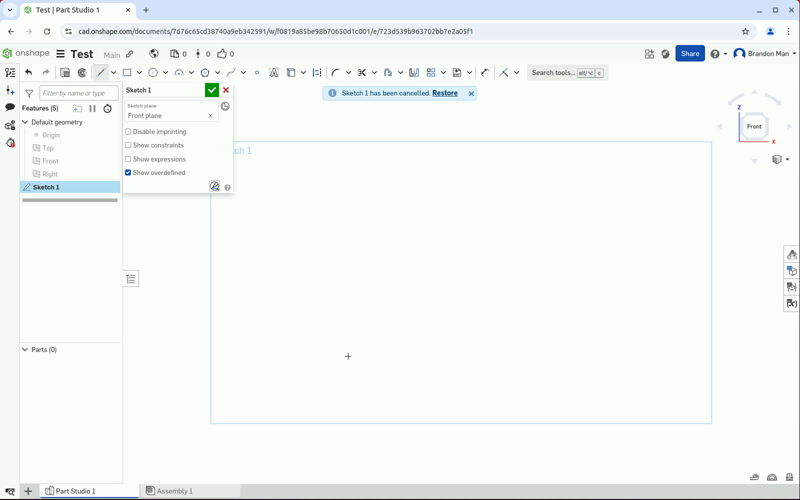
click(348, 355)
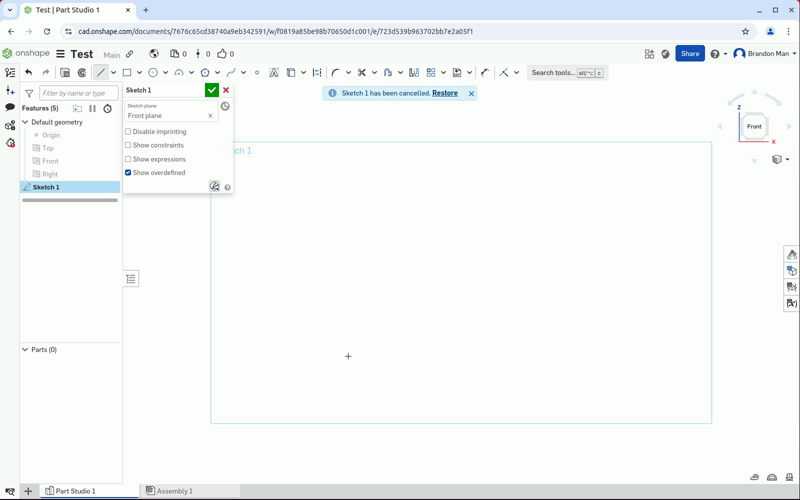
key_up(shift)
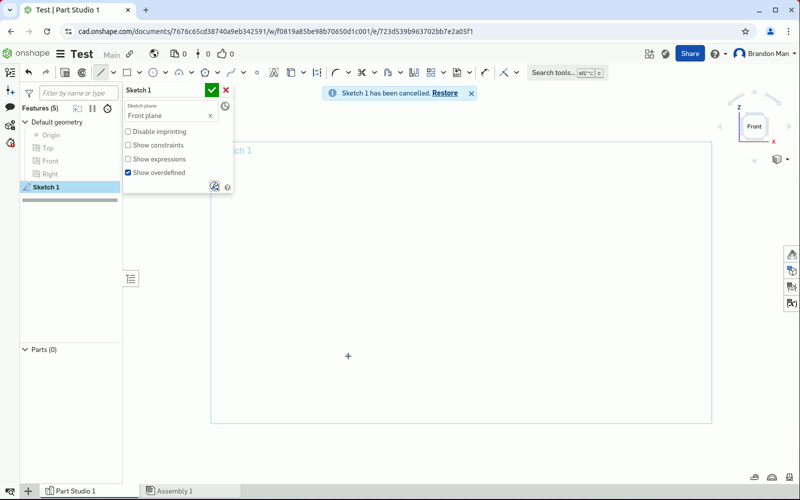
key_down(shift)
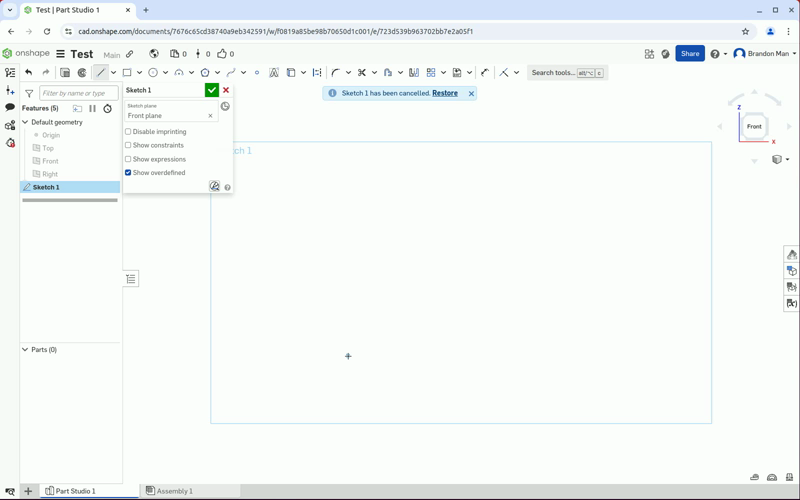
mouse_move(572, 355)
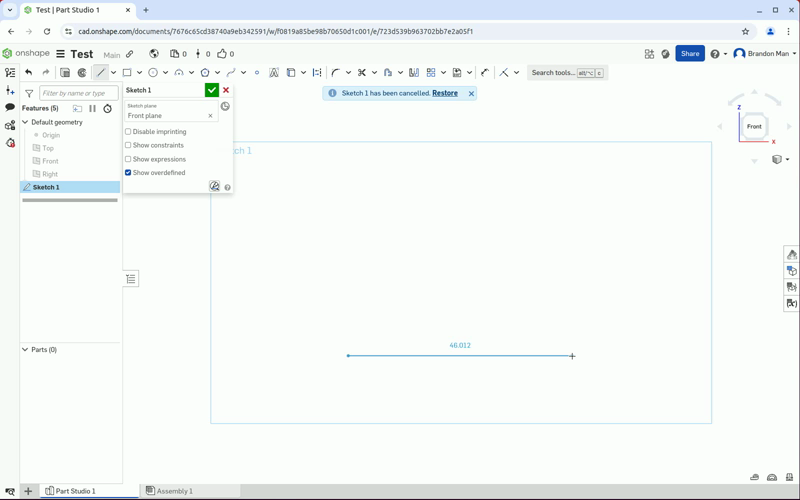
click(572, 355)
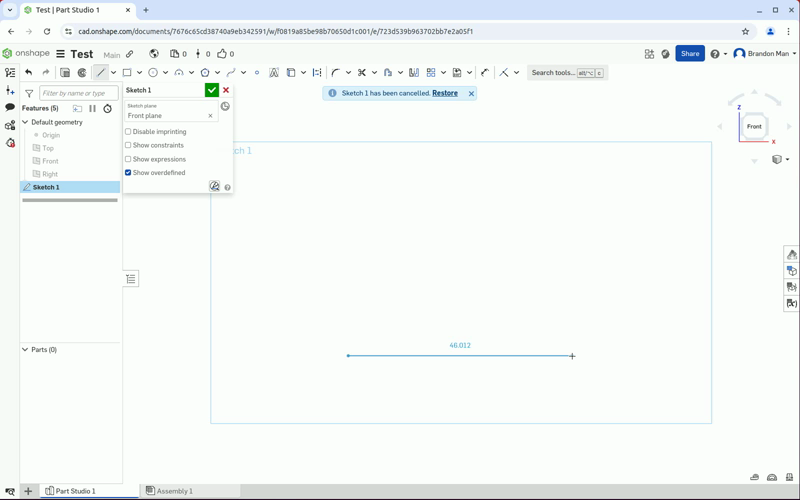
key_up(shift)
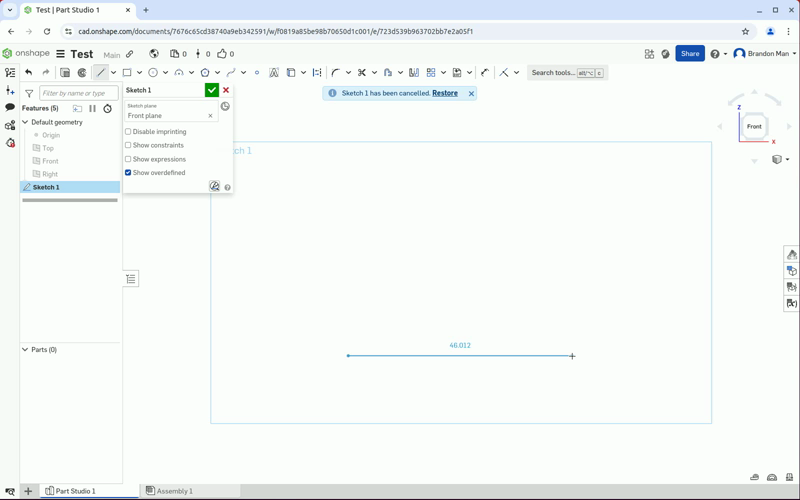
key_down(shift)
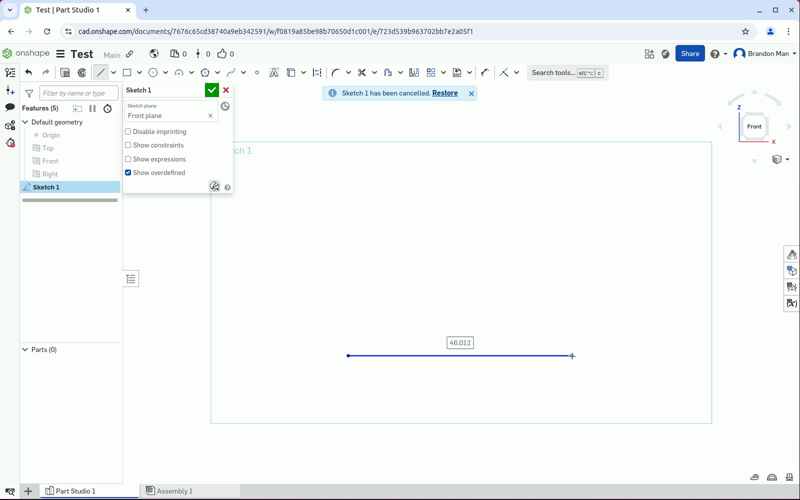
mouse_move(572, 211)
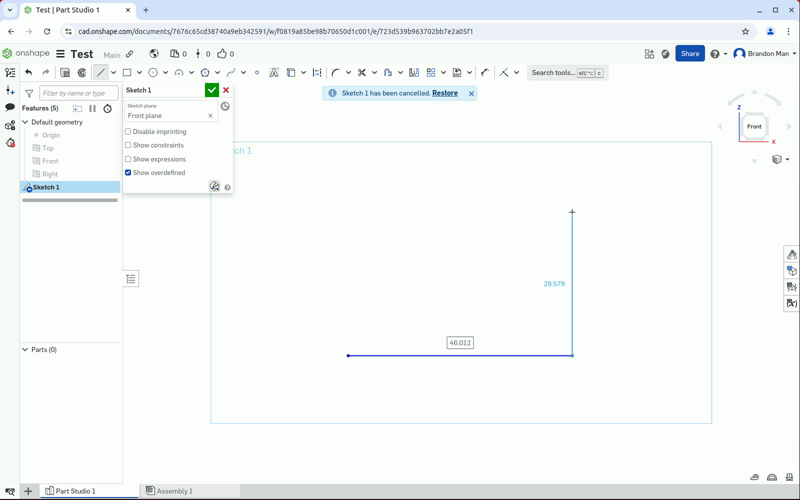
click(572, 211)
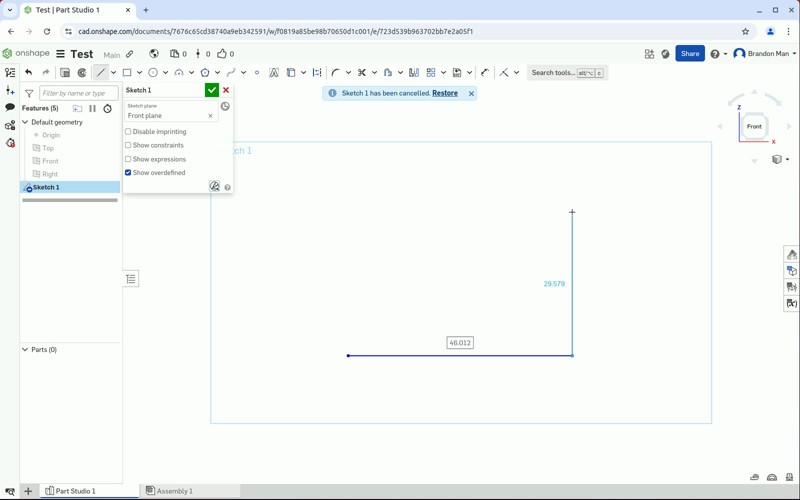
key_up(shift)
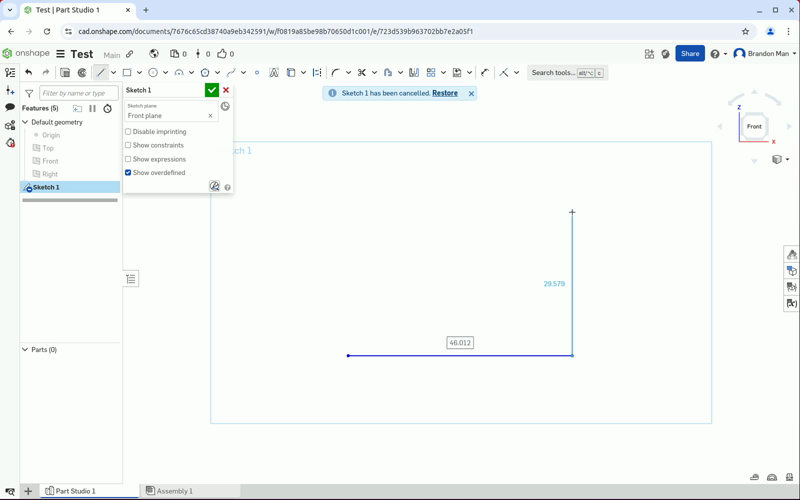
key_down(shift)
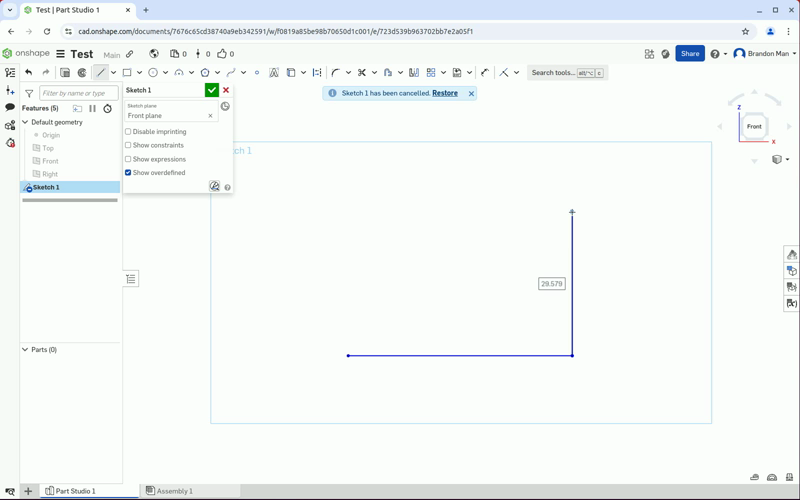
mouse_move(348, 211)
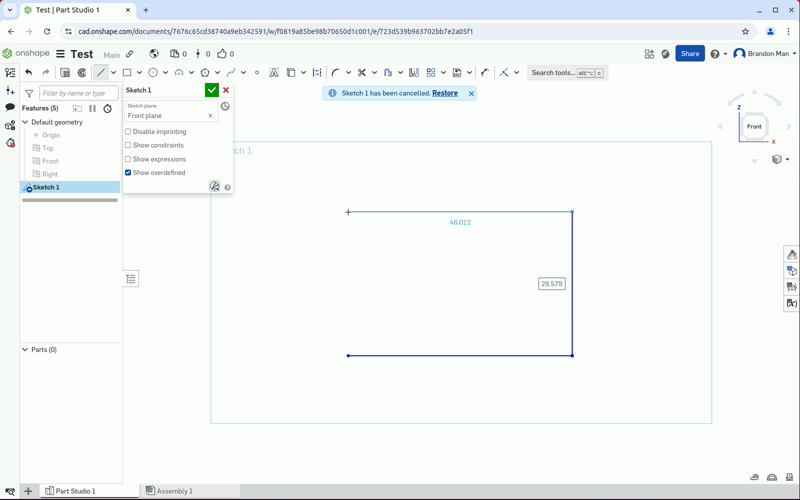
click(348, 211)
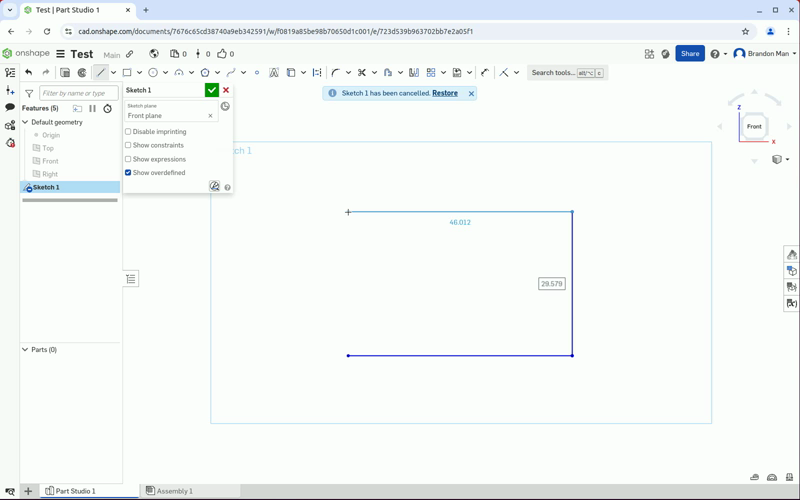
key_up(shift)
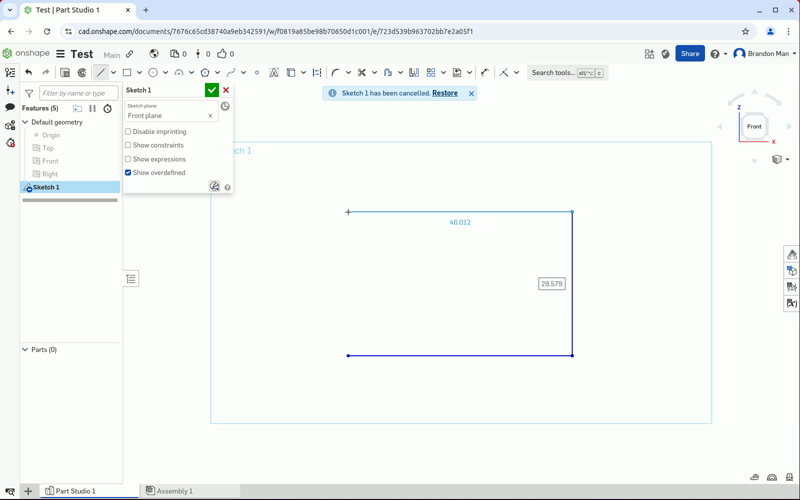
key_down(shift)
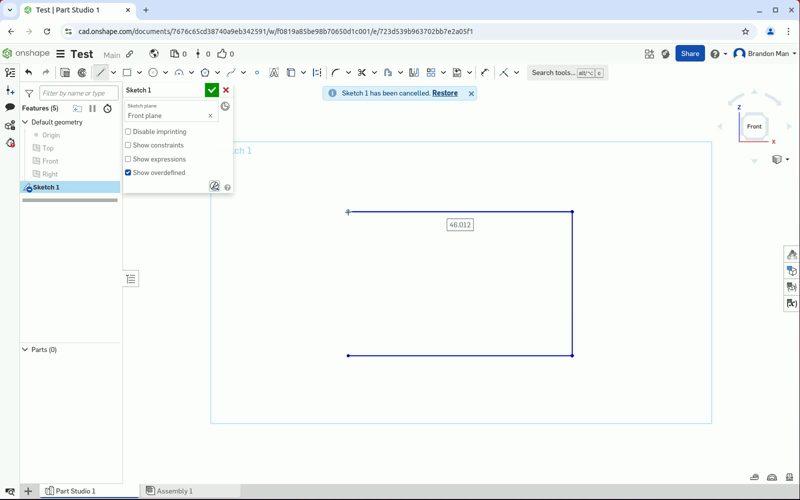
mouse_move(348, 355)
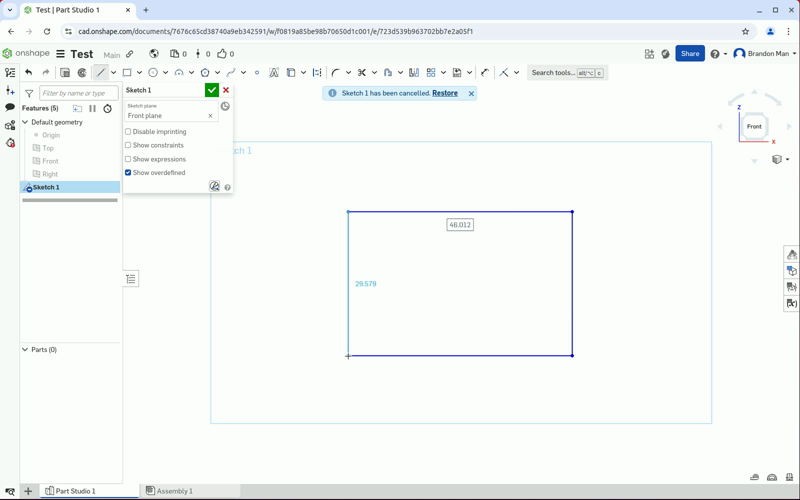
key_up(shift)
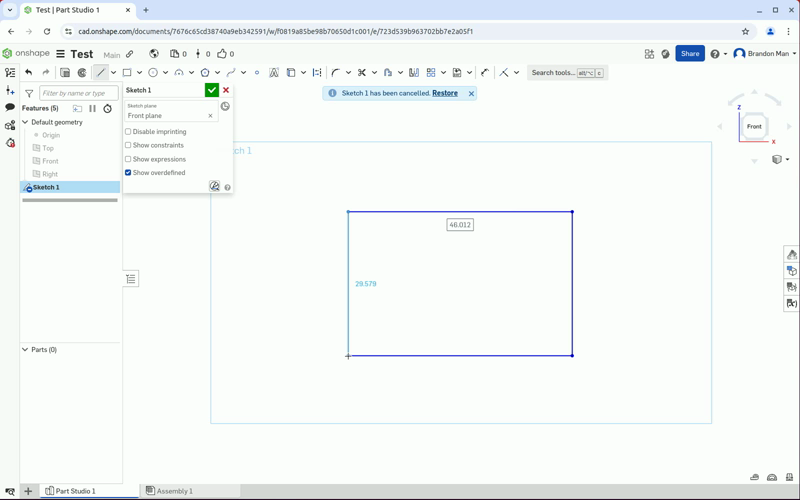
click(348, 355)
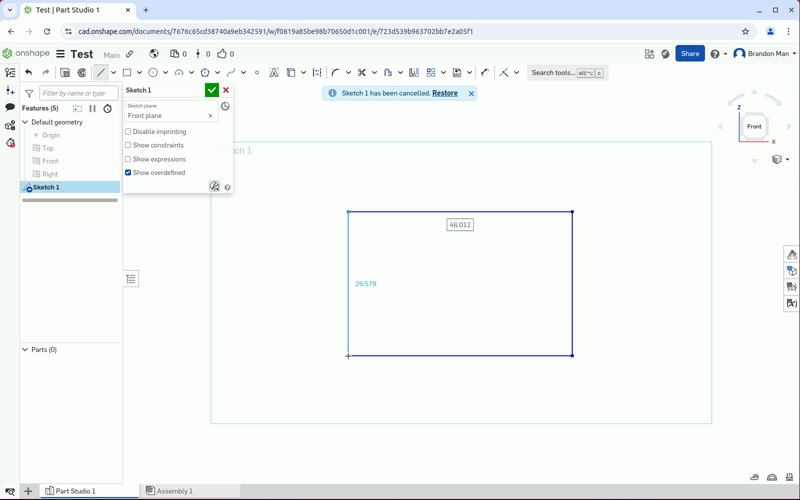
key(esc)
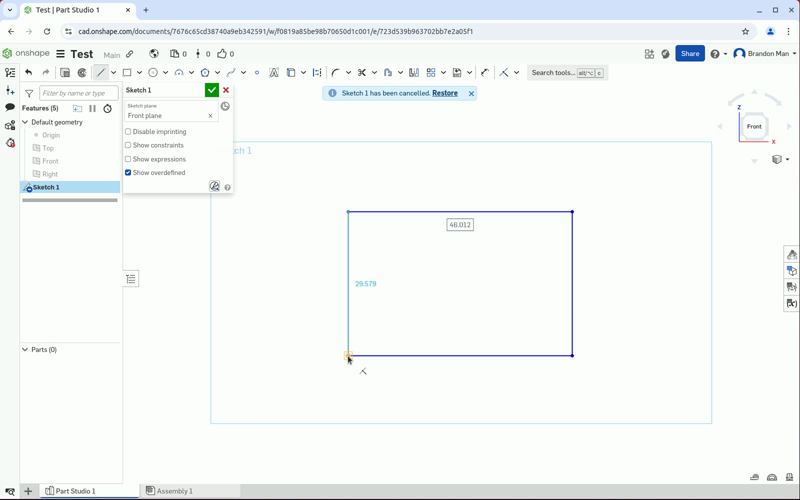
mouse_move(485, 246)
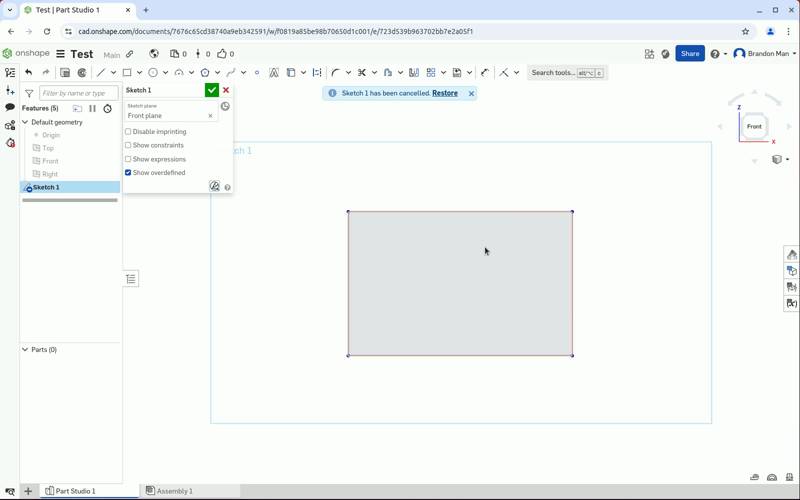
click(485, 246)
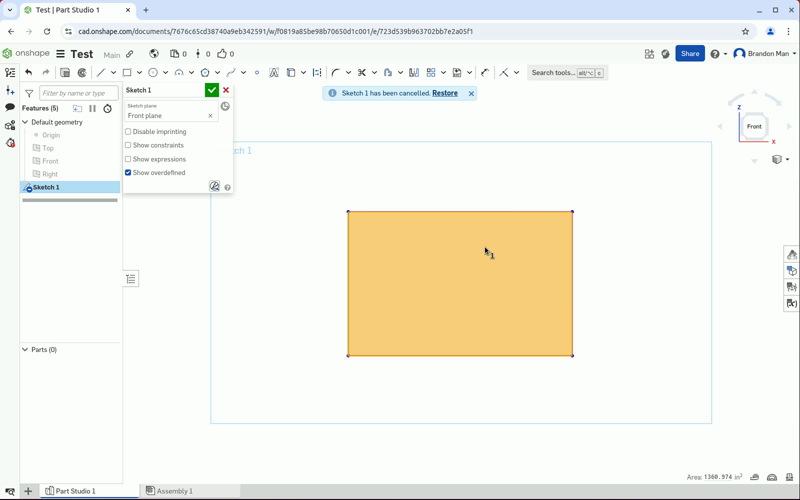
mouse_move(73, 352)
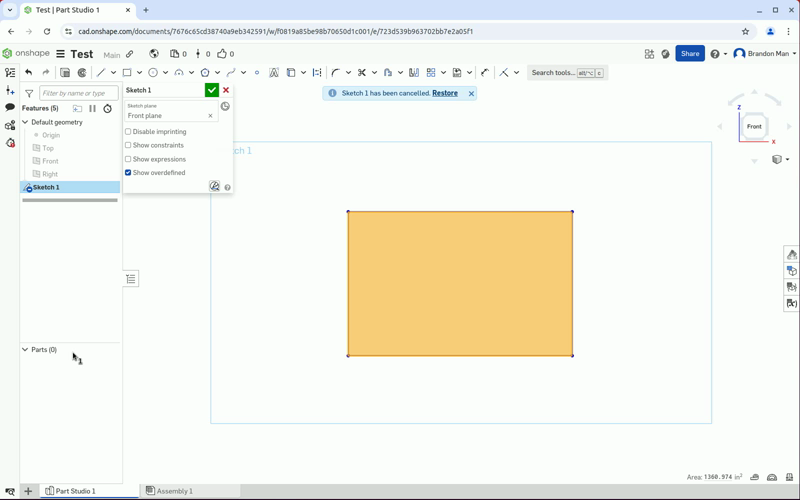
key(shift+y)
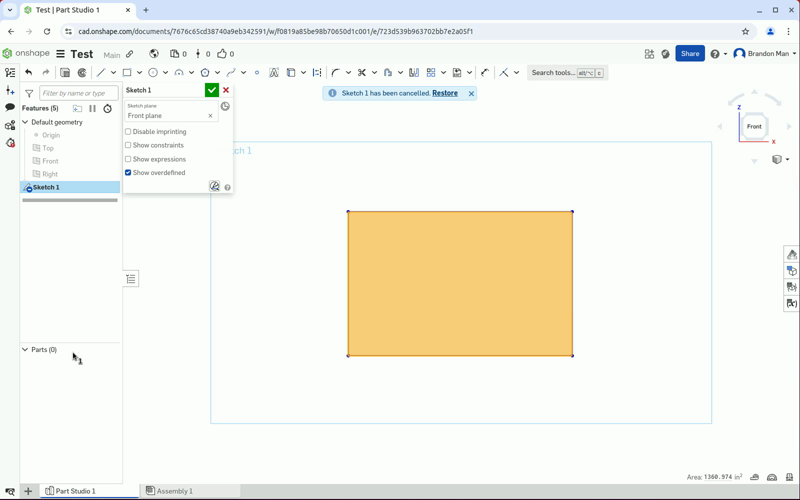
key(shift+e)
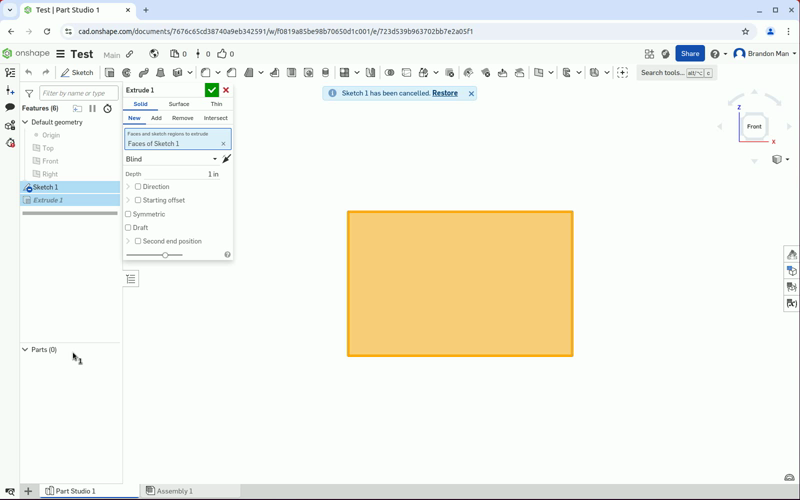
mouse_move(143, 106)
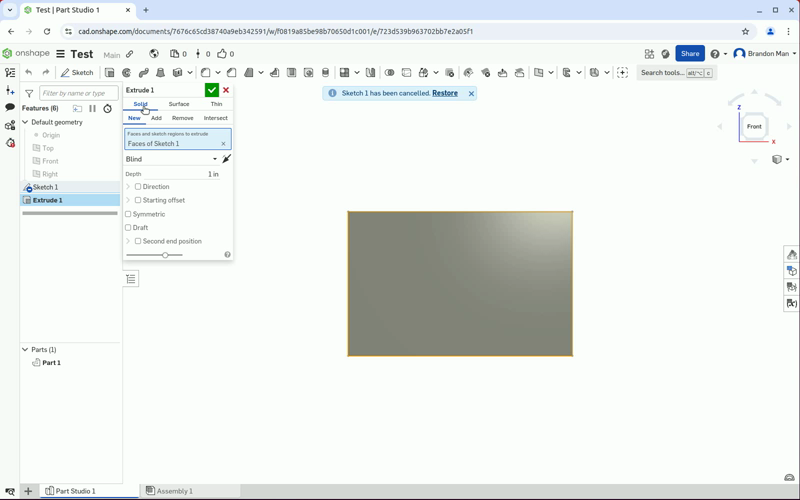
click(143, 106)
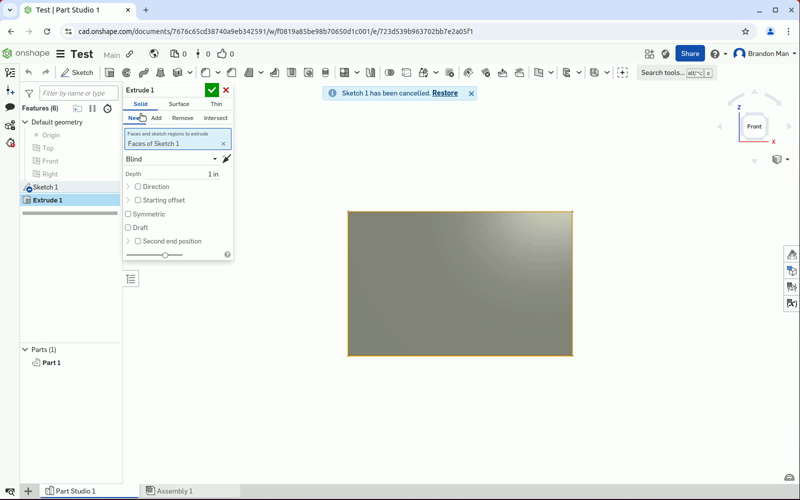
mouse_move(137, 120)
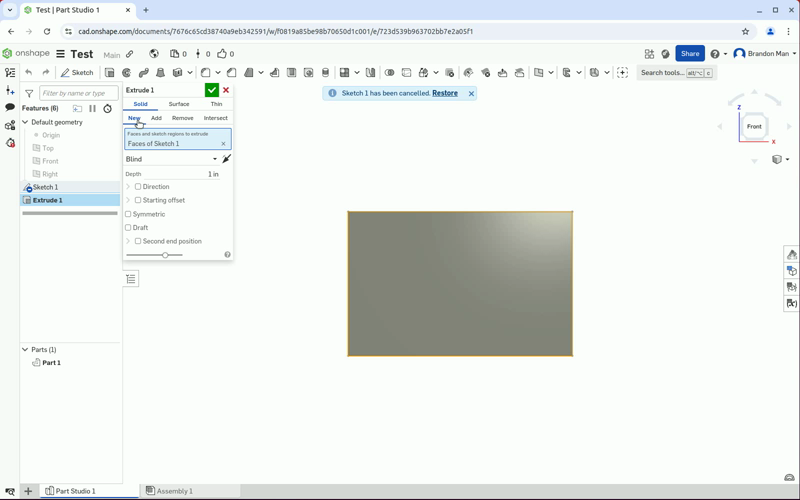
click(137, 120)
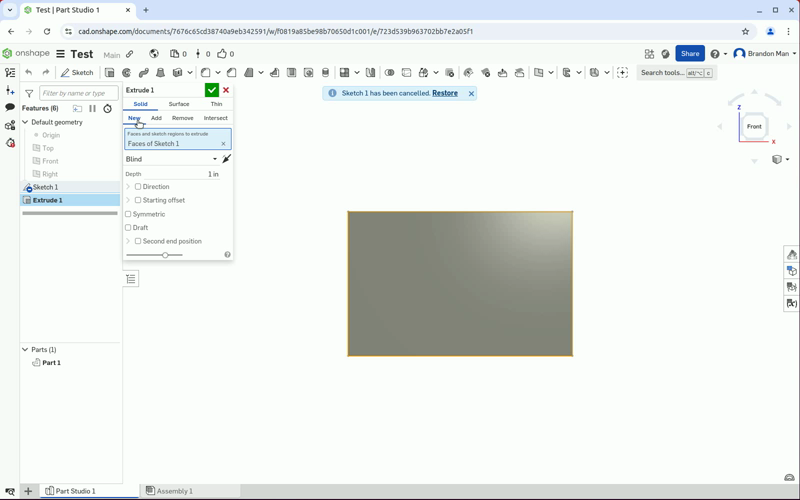
key(tab, 4)
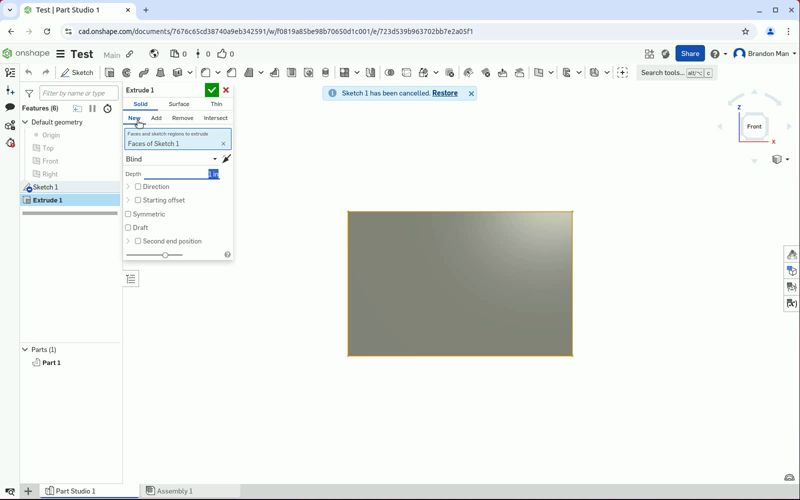
text(10.11)
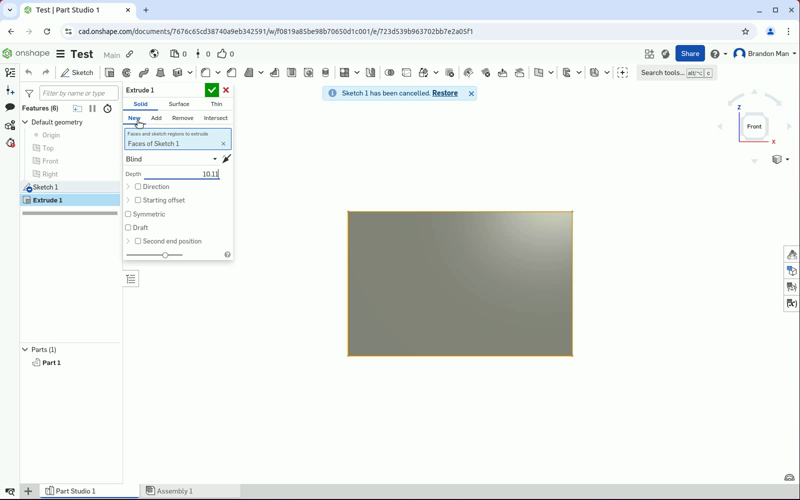
key(enter)
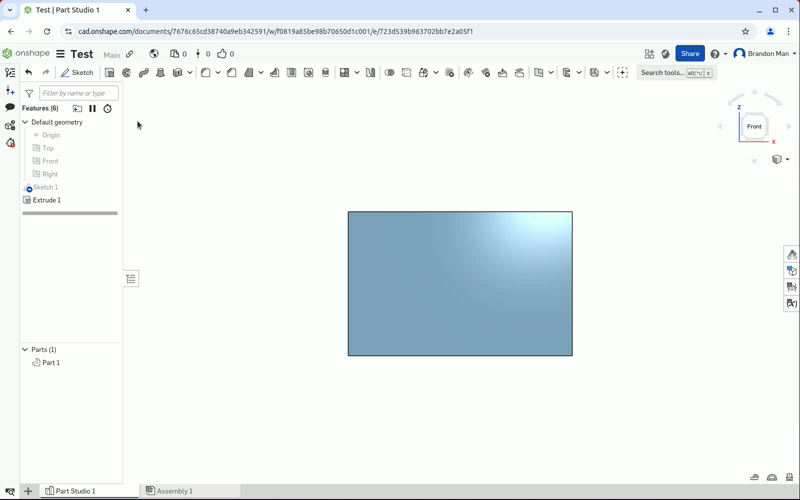
key(shift+h)
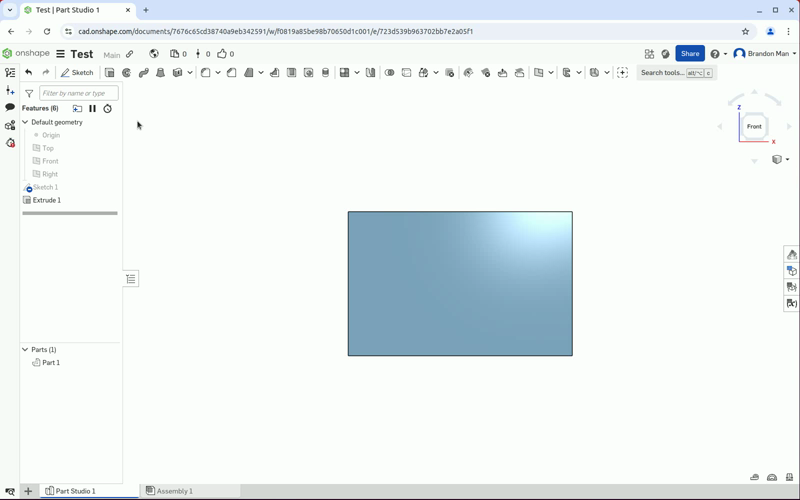
key(shift+h)
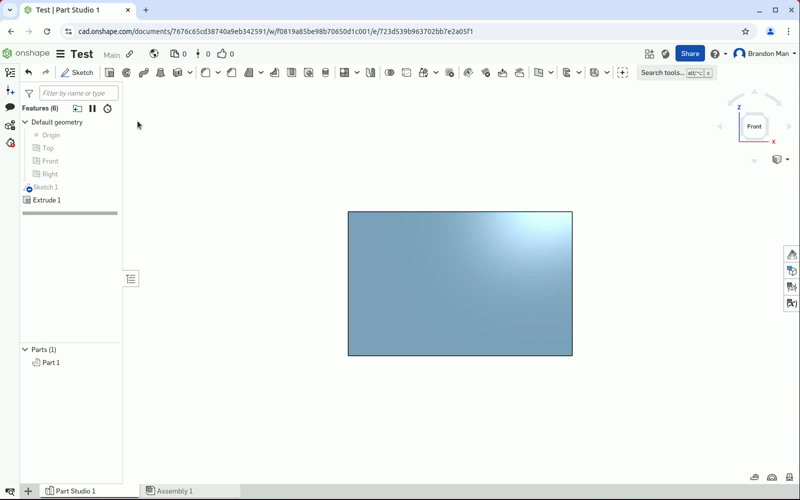
mouse_move(73, 189)
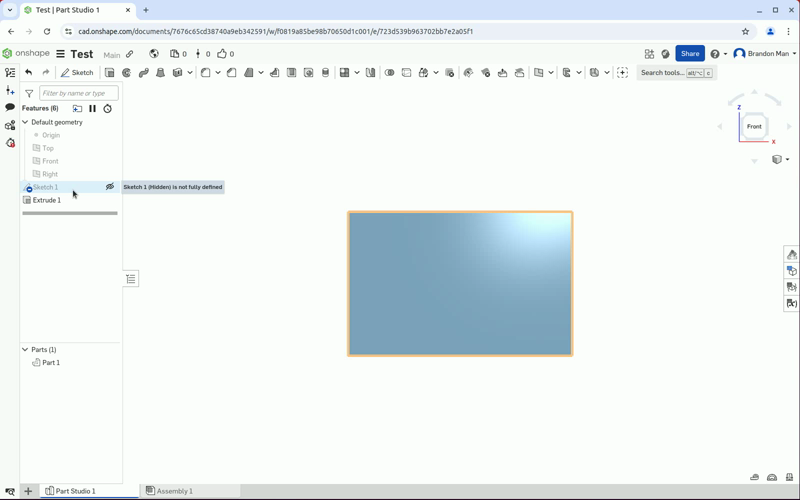
click(73, 189)
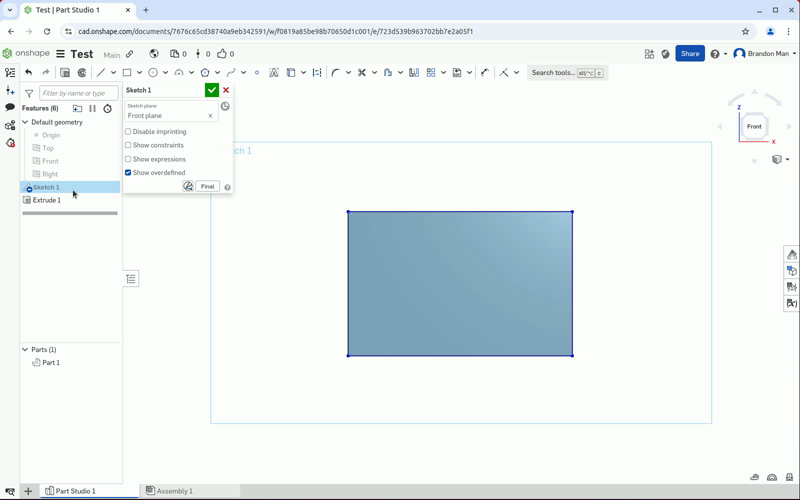
mouse_move(229, 92)
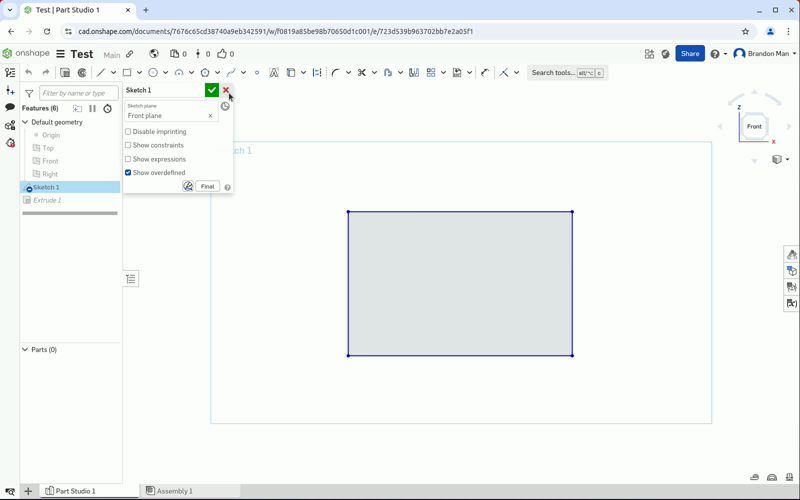
click(229, 92)
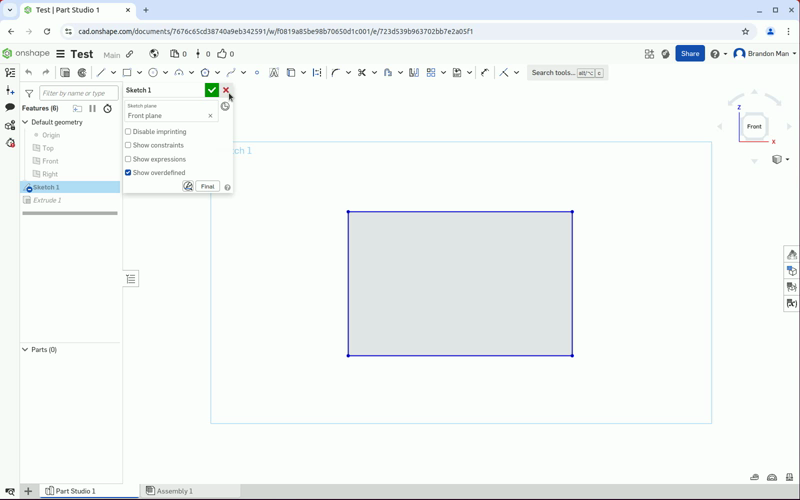
key(shift+s)
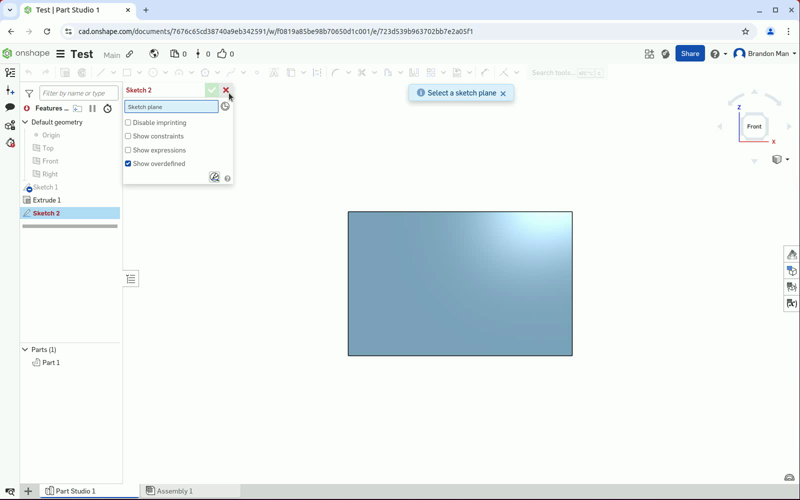
mouse_move(73, 163)
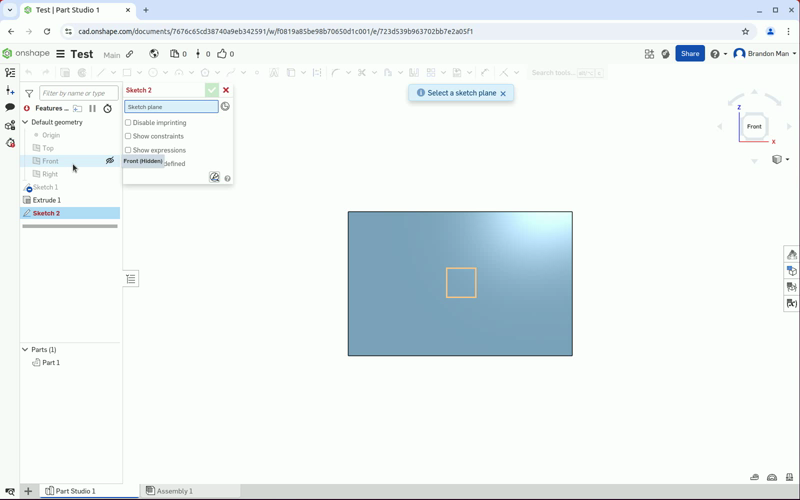
click(73, 163)
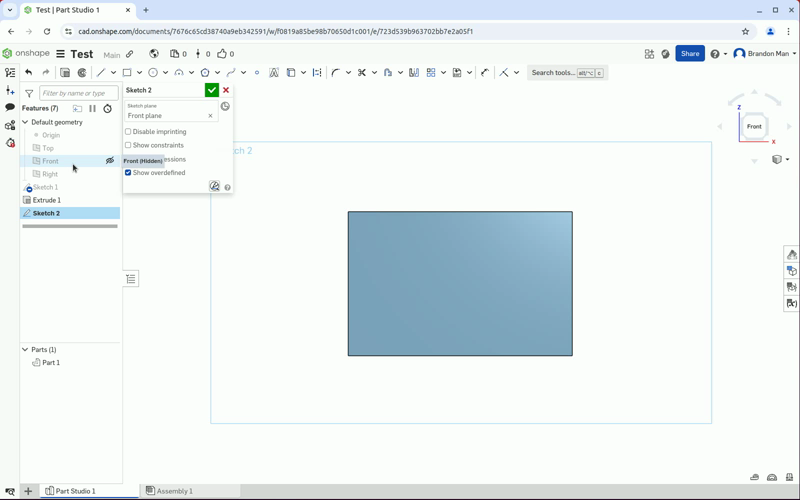
mouse_move(73, 352)
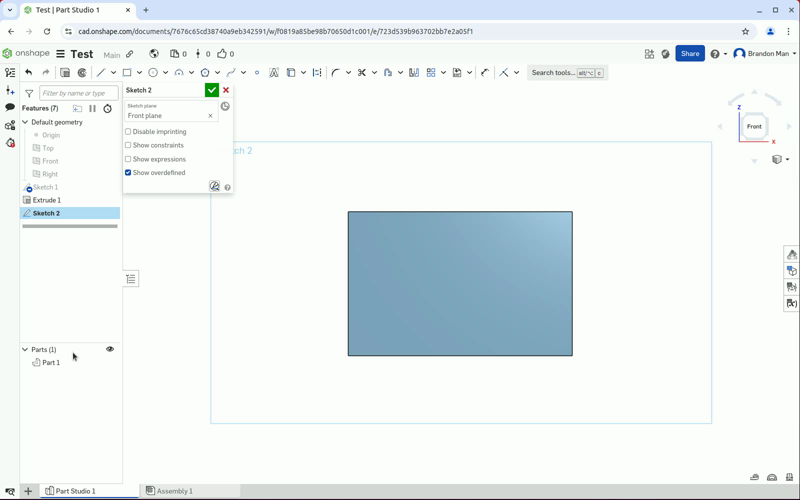
key(y)
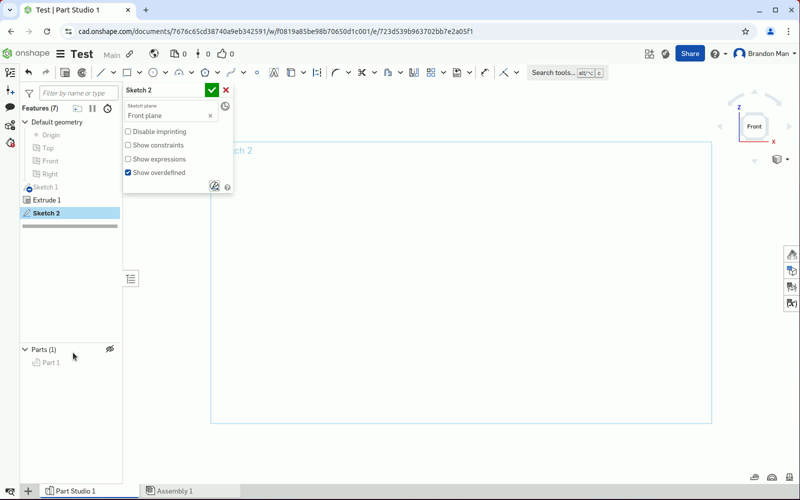
key(l)
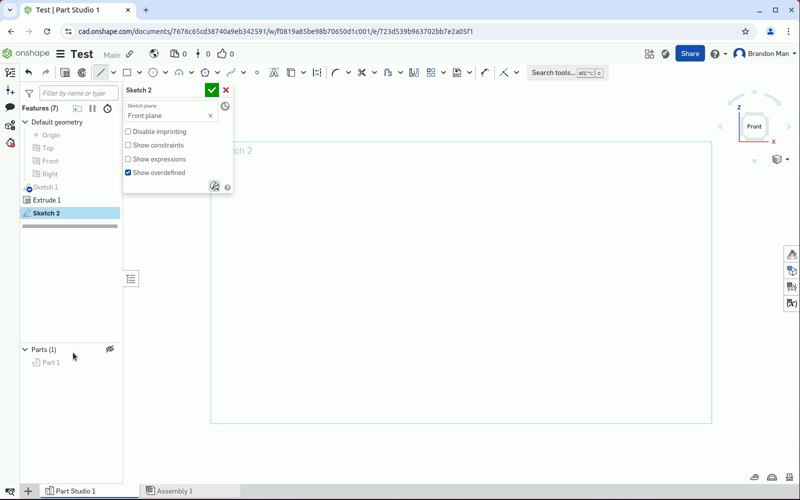
key_down(shift)
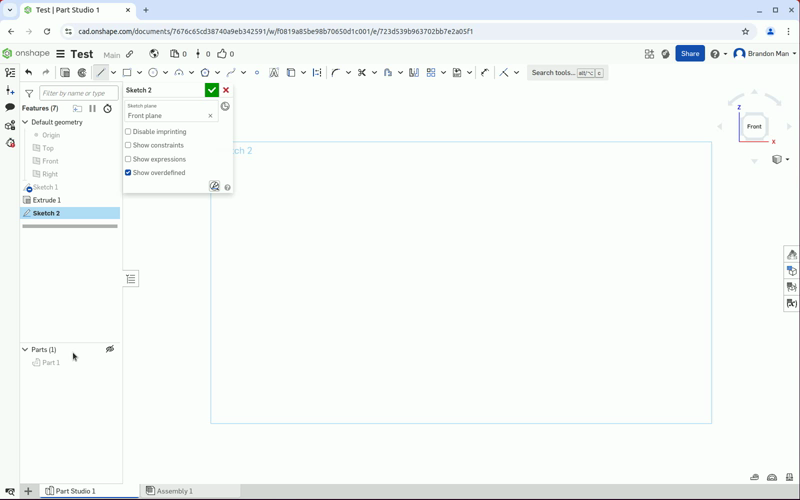
mouse_move(348, 210)
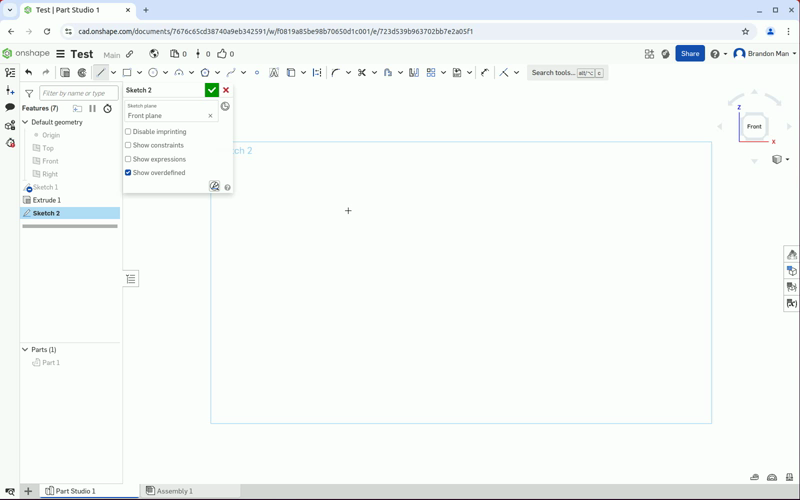
click(348, 210)
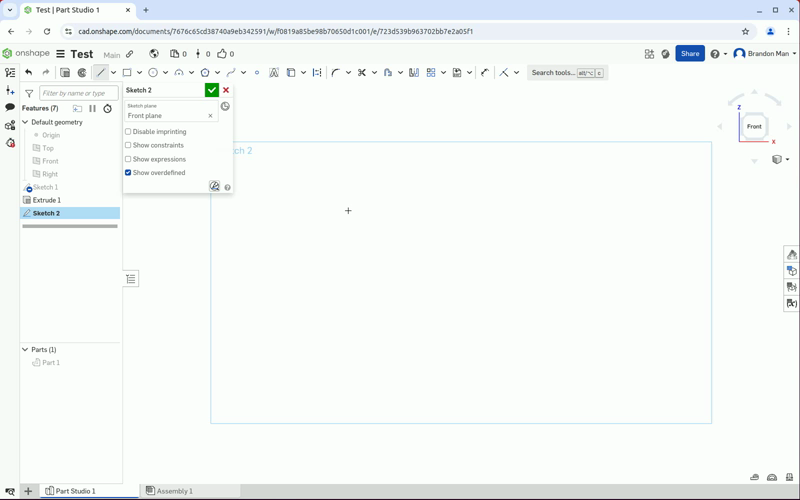
key_up(shift)
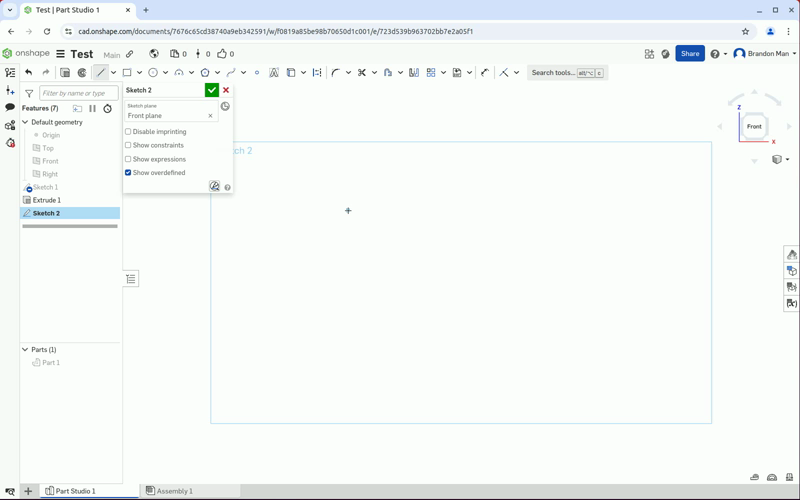
key_down(shift)
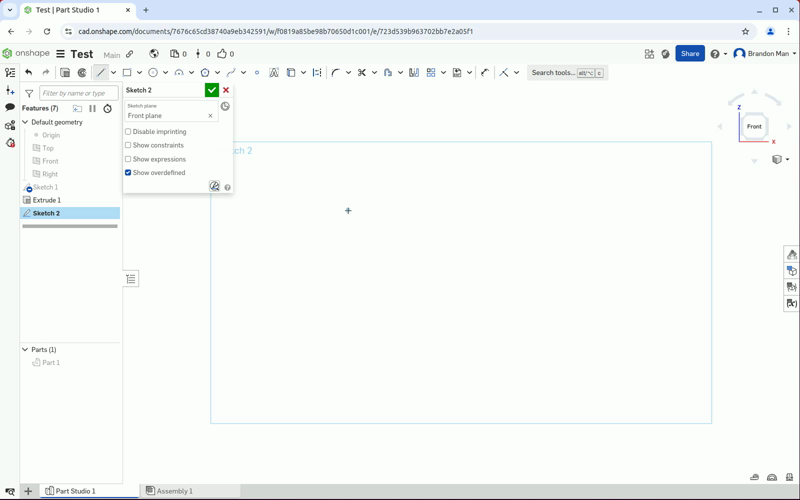
mouse_move(572, 210)
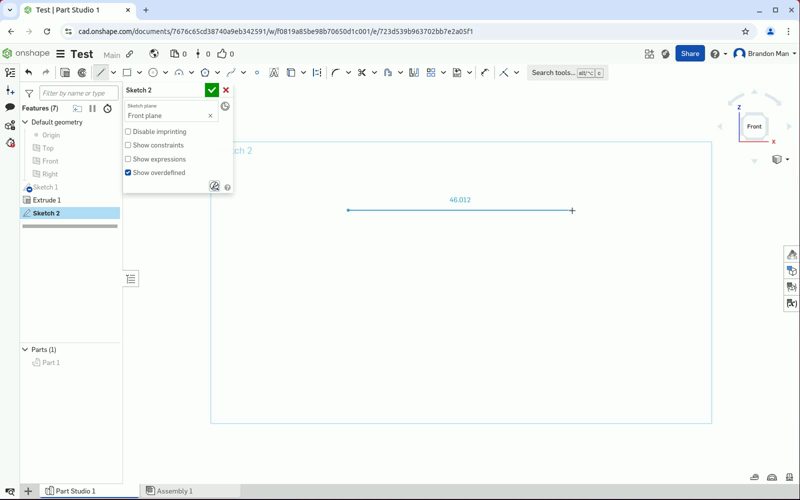
click(572, 210)
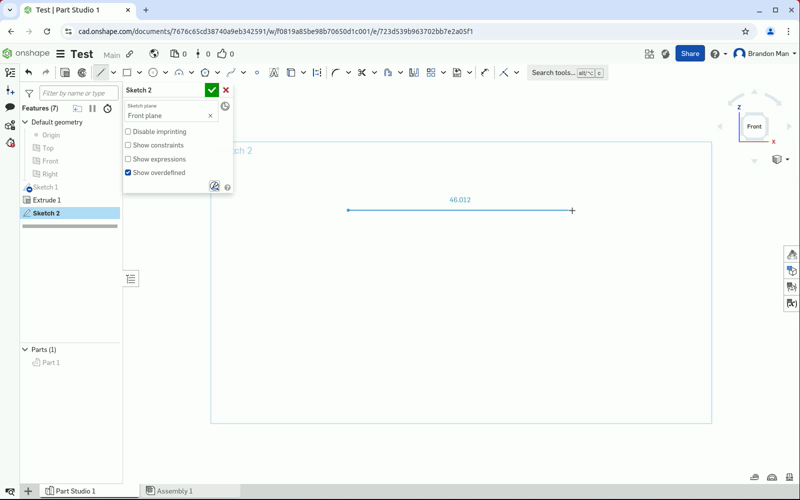
key_up(shift)
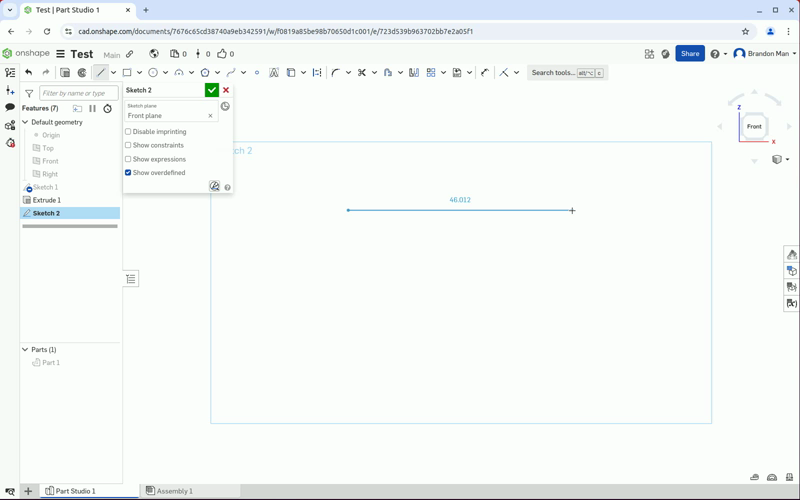
key_down(shift)
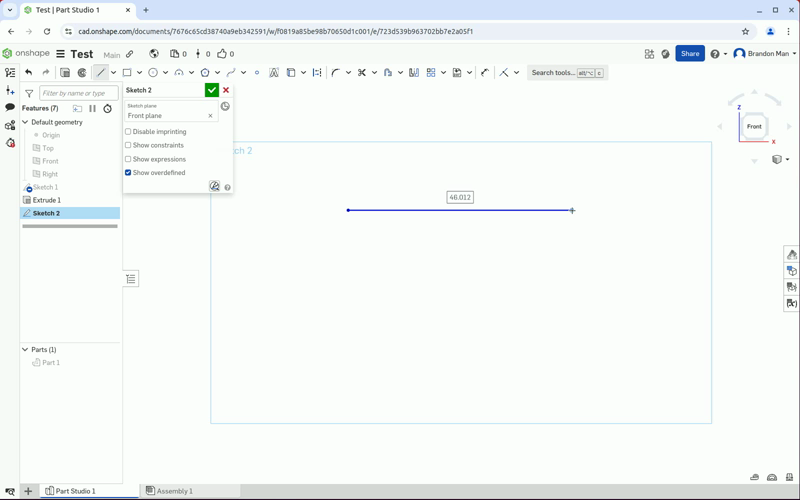
mouse_move(589, 210)
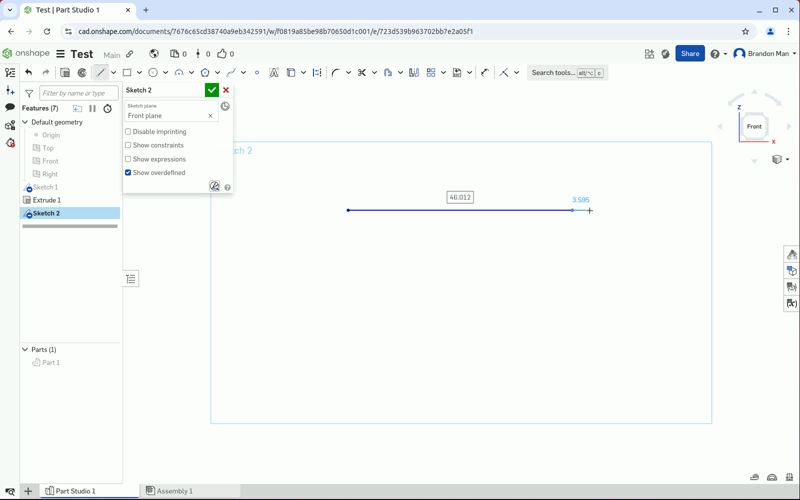
mouse_move(572, 172)
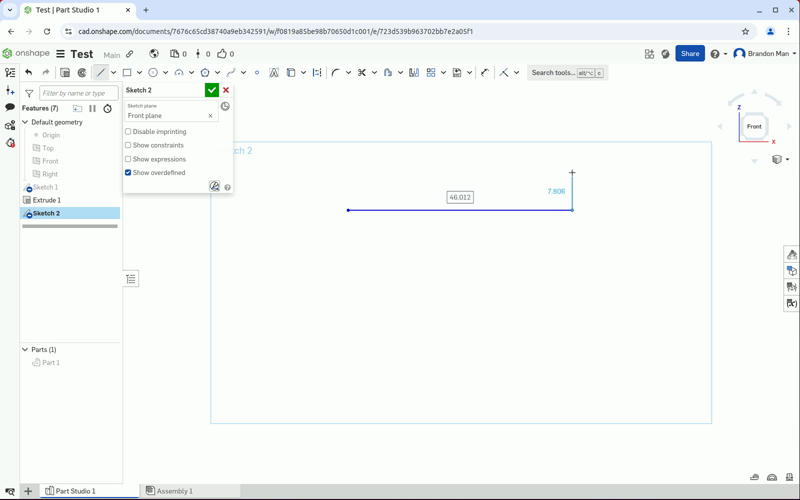
click(572, 172)
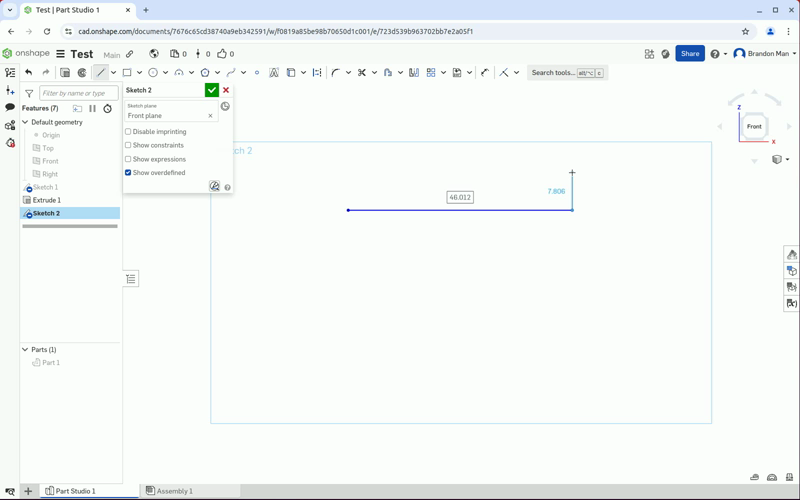
key_up(shift)
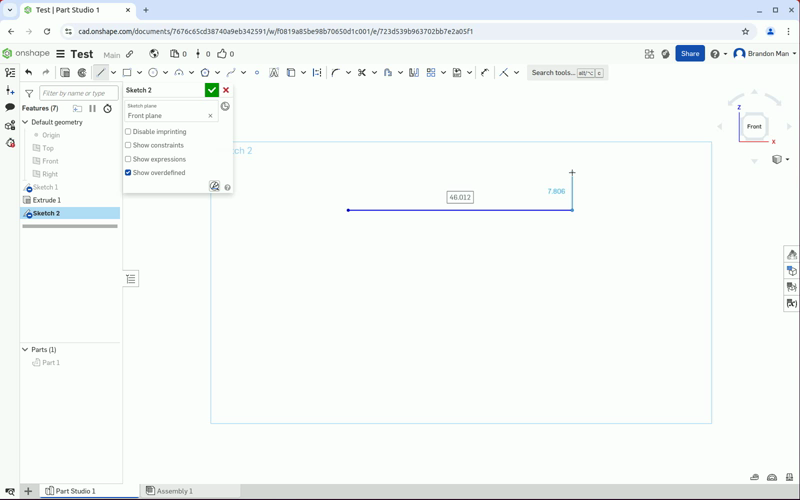
key_down(shift)
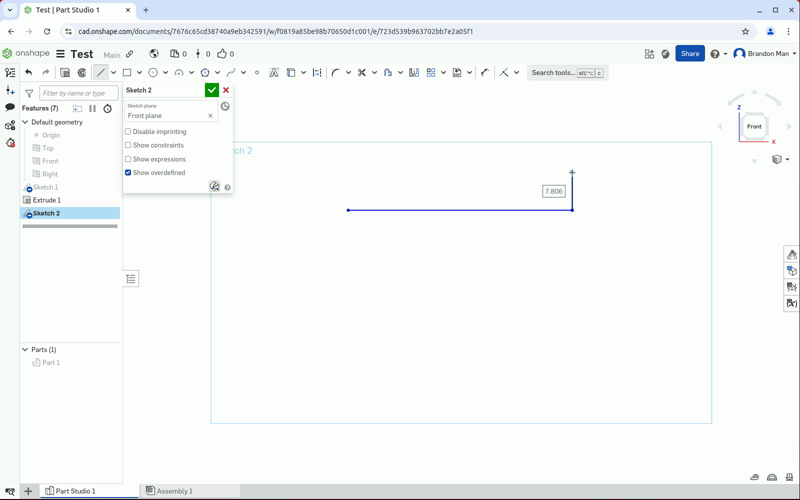
mouse_move(348, 172)
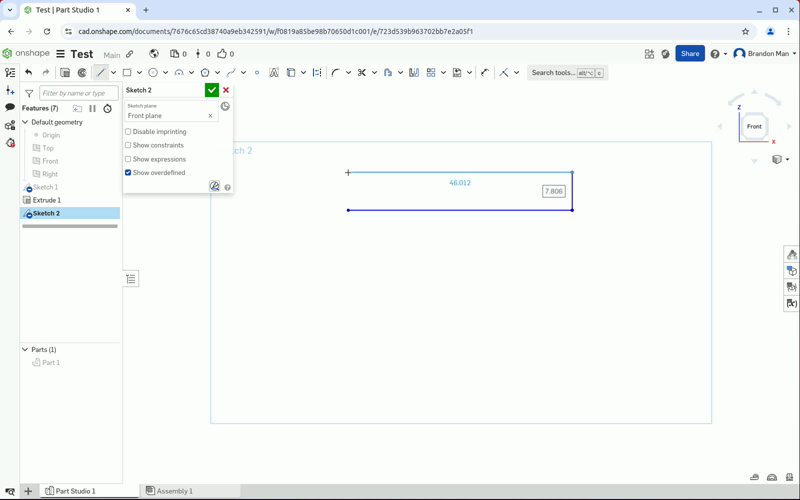
click(348, 172)
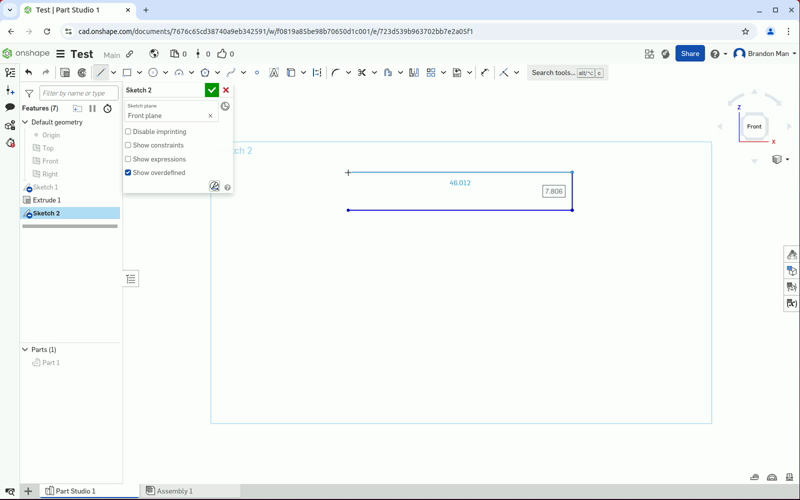
key_up(shift)
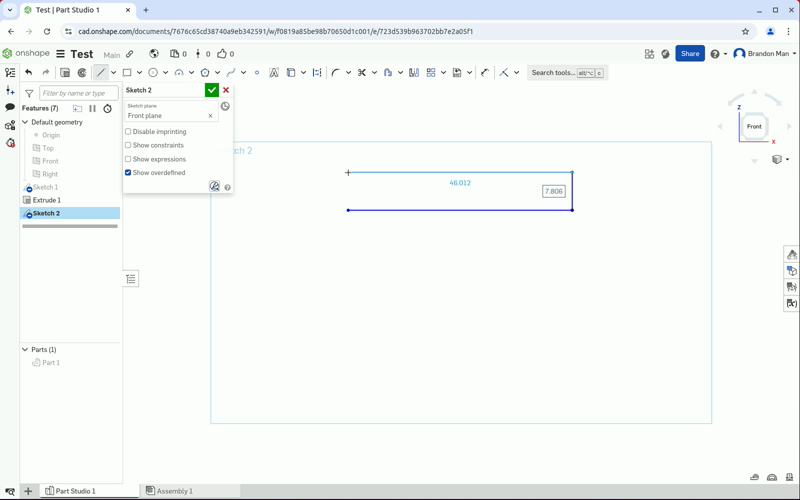
mouse_move(378, 172)
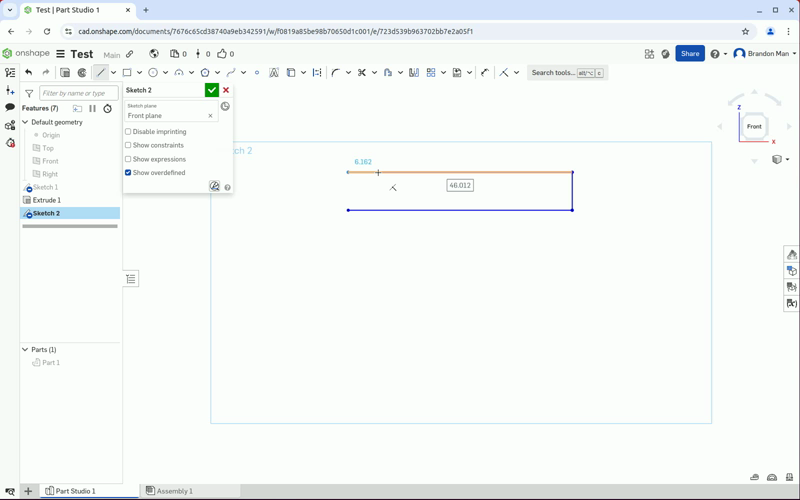
key_down(shift)
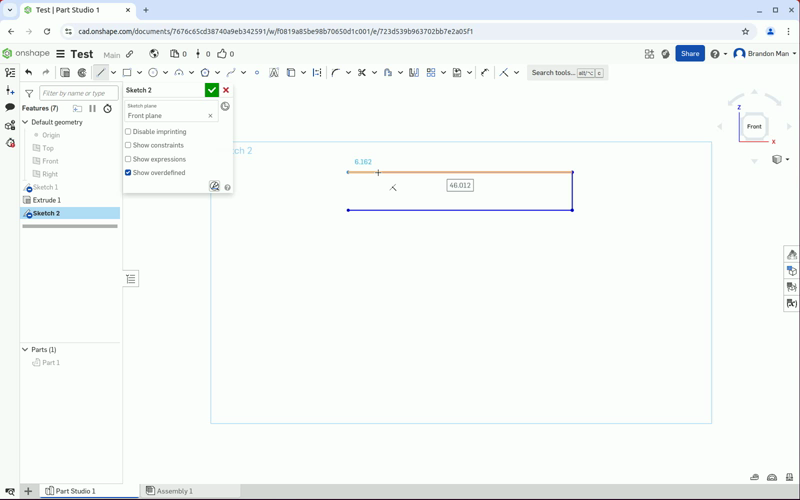
mouse_move(348, 210)
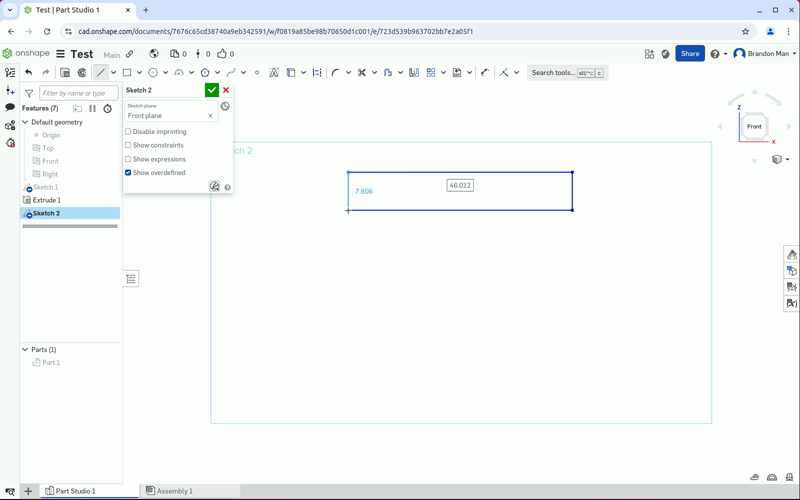
key_up(shift)
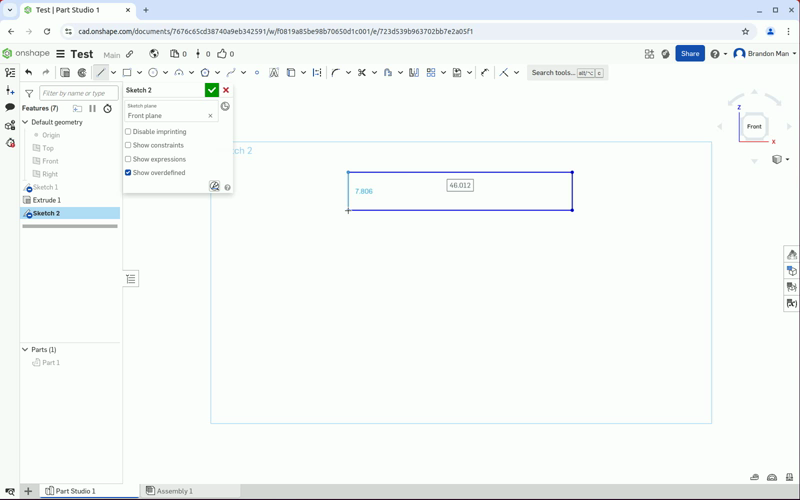
click(348, 210)
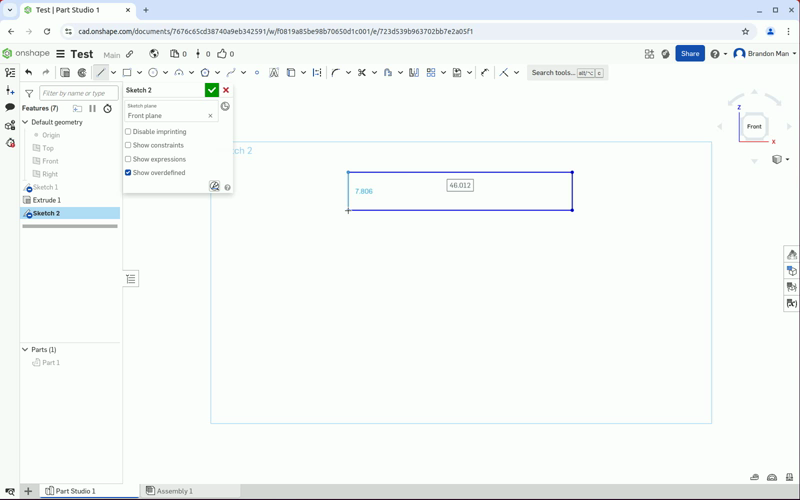
key(esc)
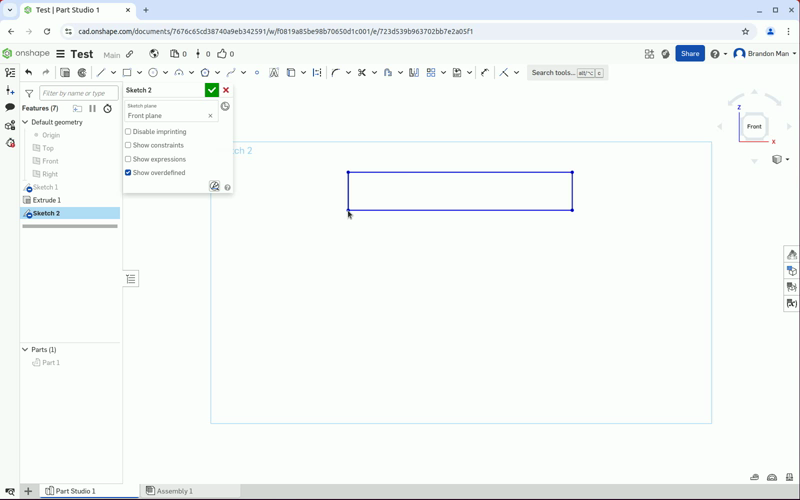
mouse_move(433, 189)
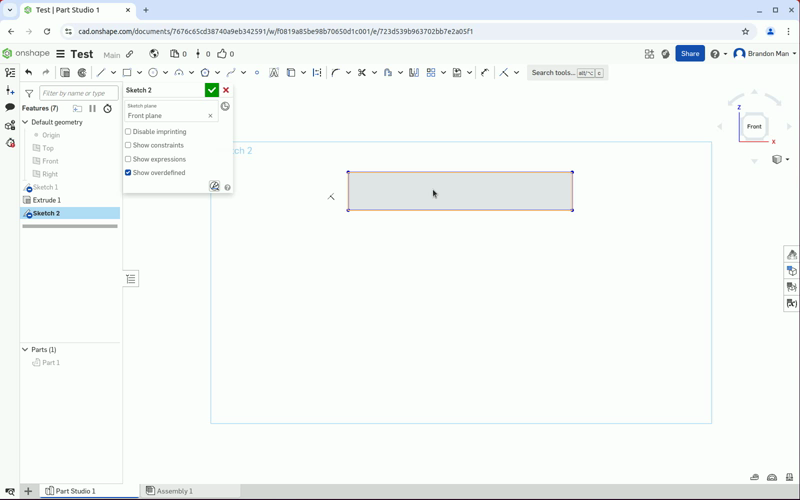
click(433, 189)
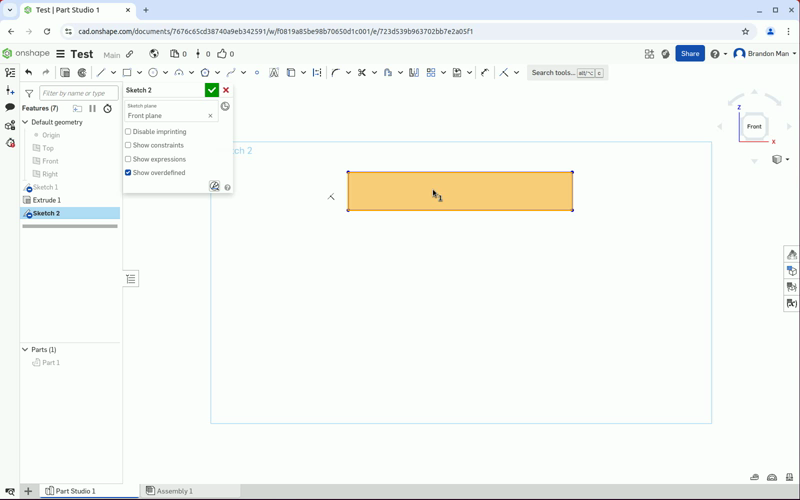
mouse_move(73, 352)
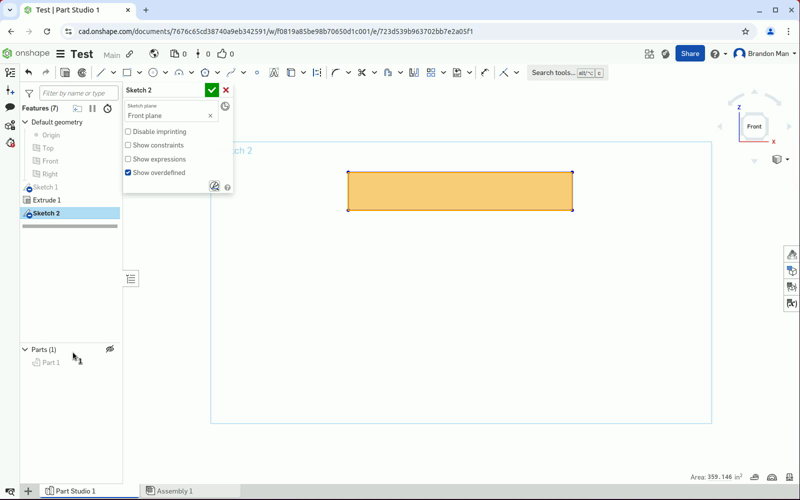
key(shift+y)
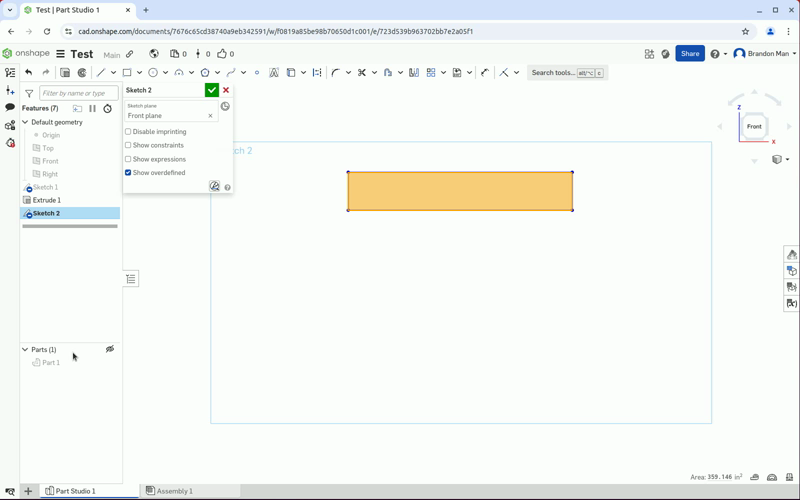
key(shift+e)
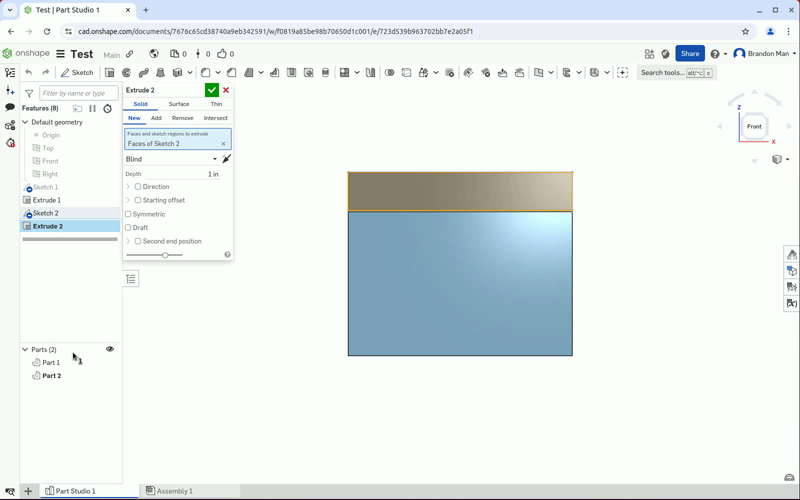
mouse_move(143, 106)
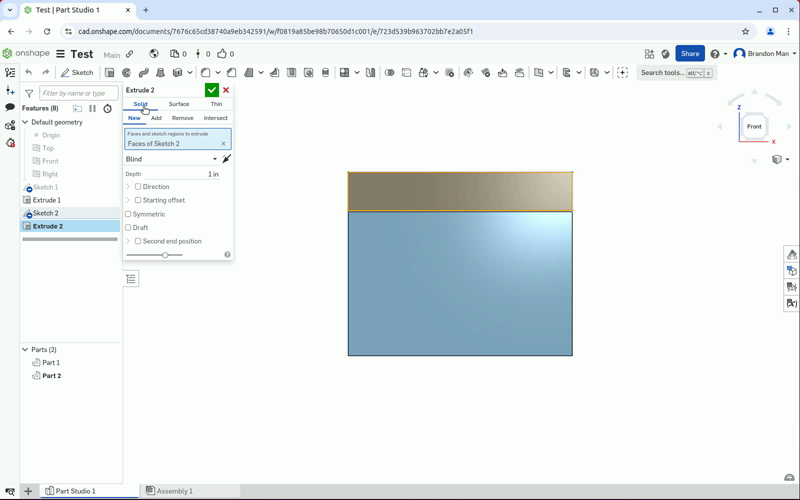
click(143, 106)
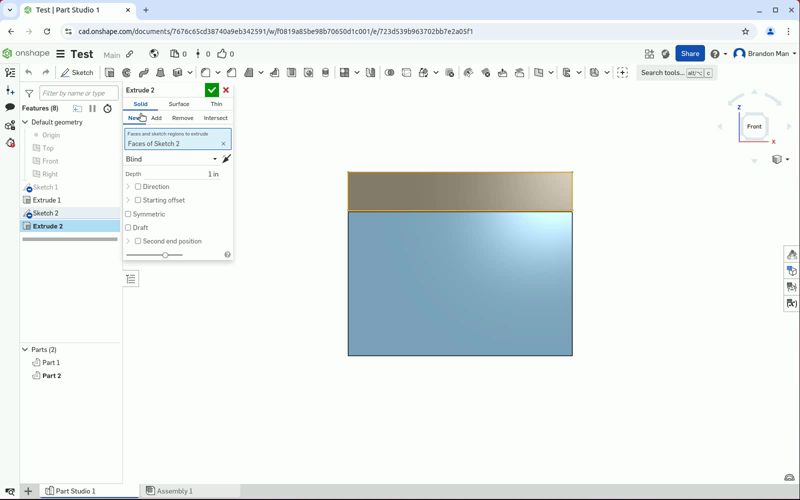
mouse_move(137, 120)
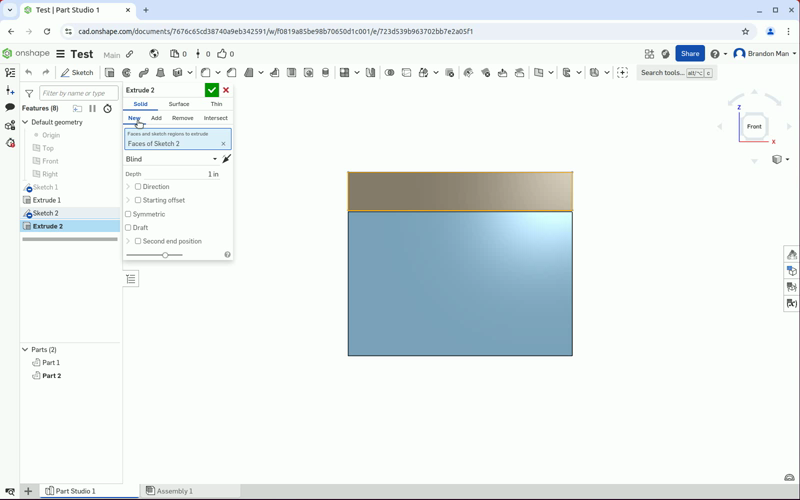
click(137, 120)
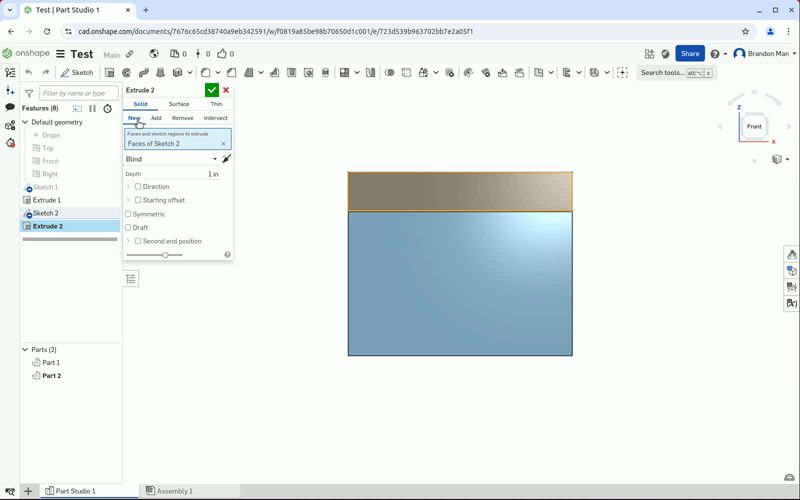
key(tab, 4)
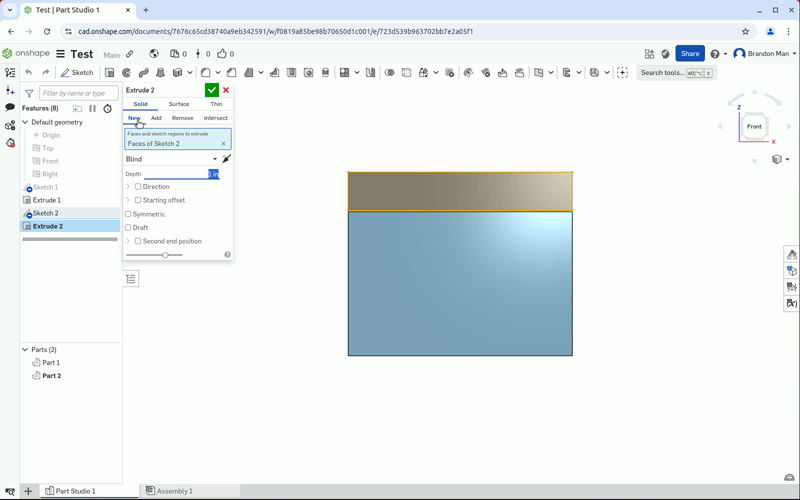
text(10.11)
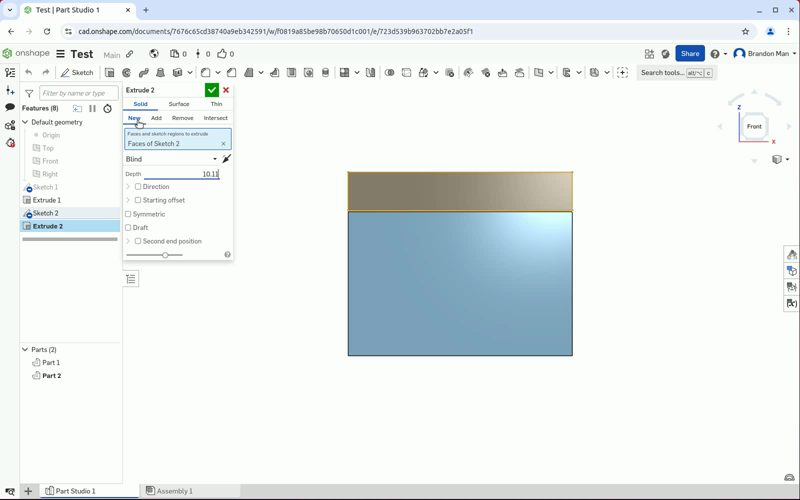
key(enter)
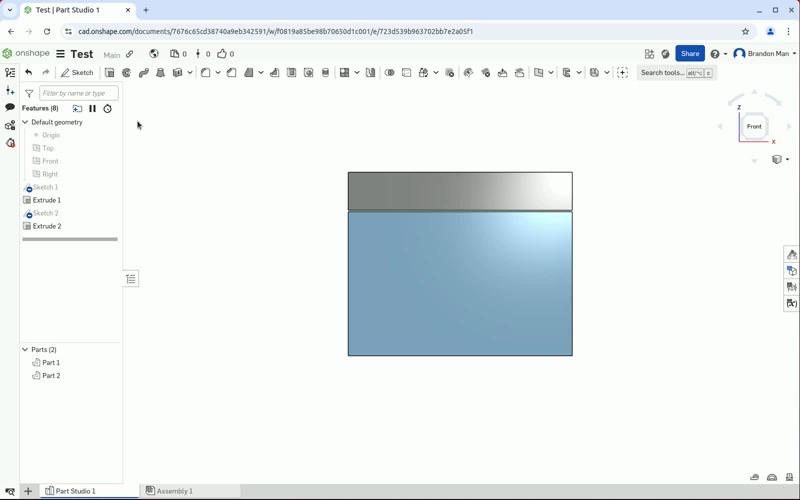
key(shift+h)
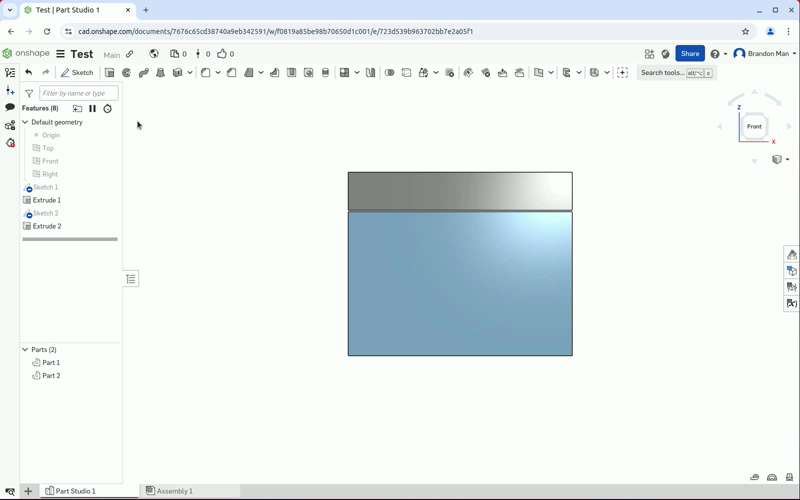
key(shift+h)
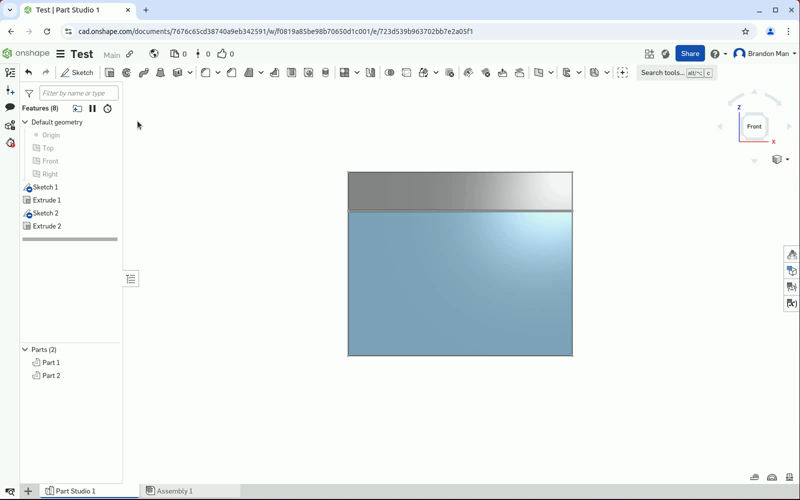
key(shift+7)
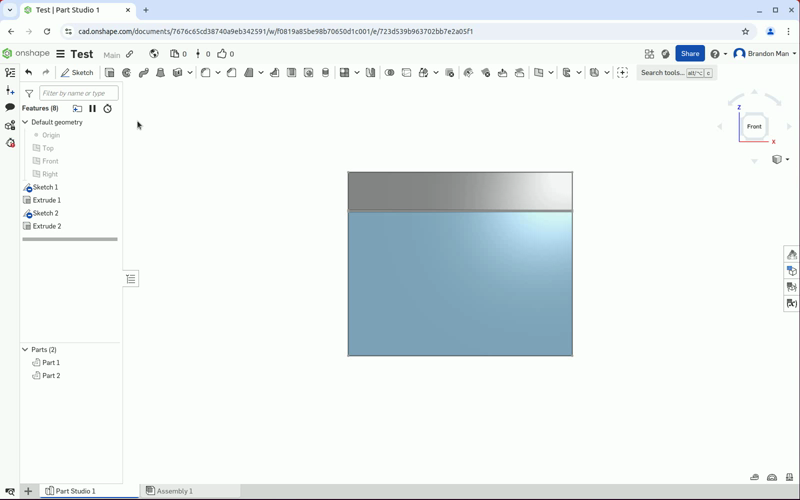
key(left, 2)
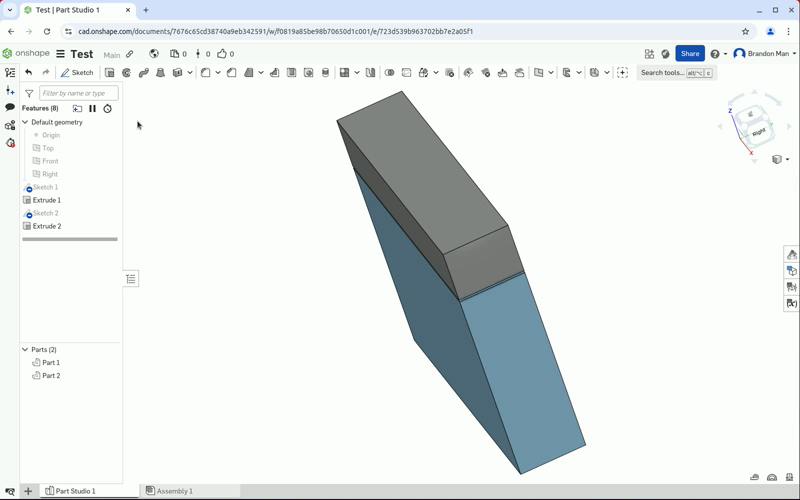
key(down, 2)
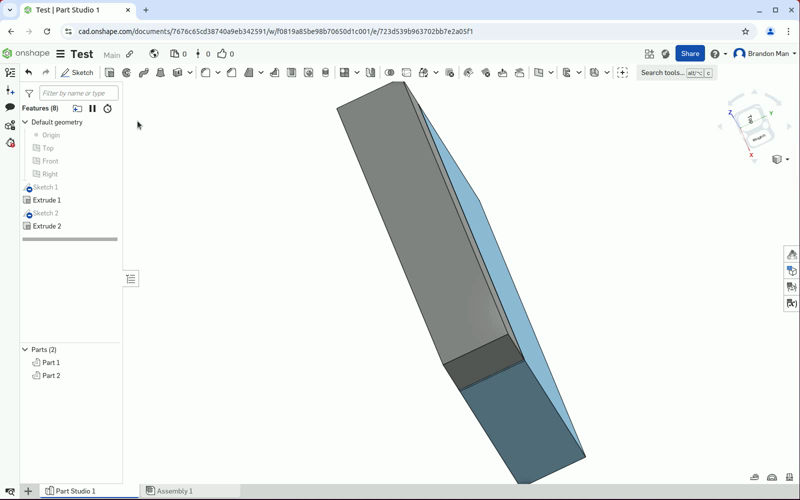
key(up, 2)
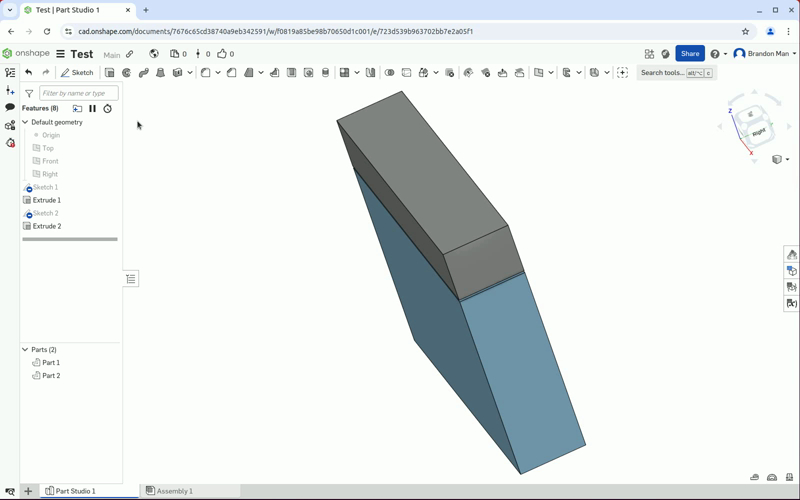
key(right, 2)
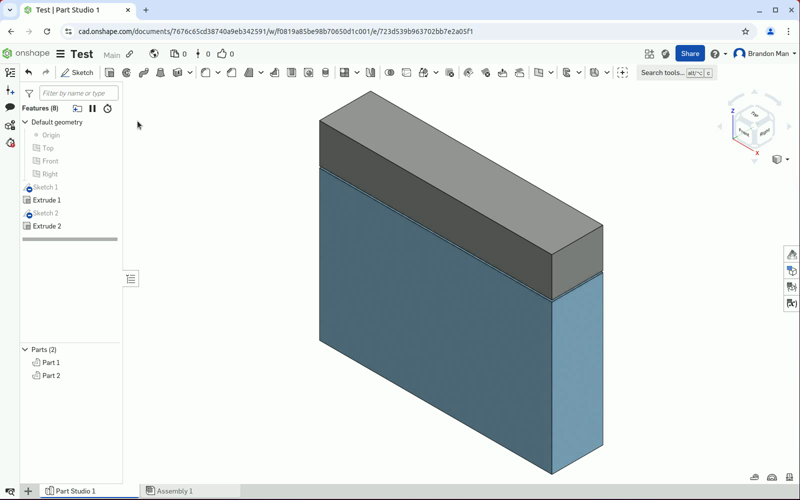
mouse_move(73, 189)
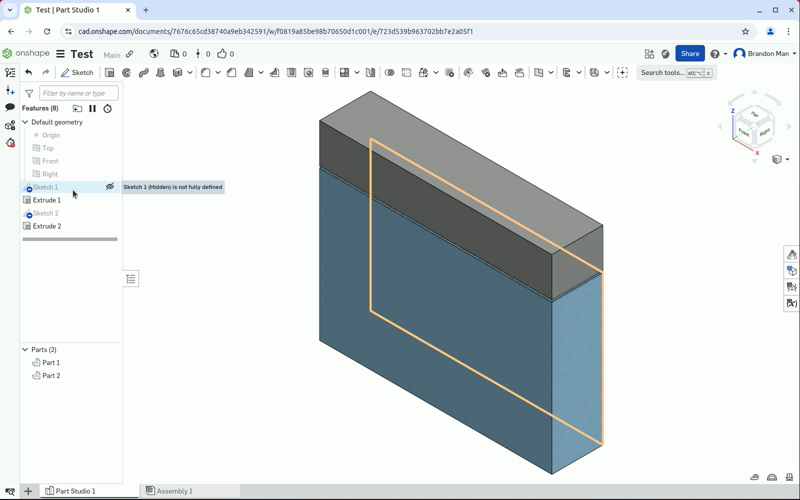
click(73, 189)